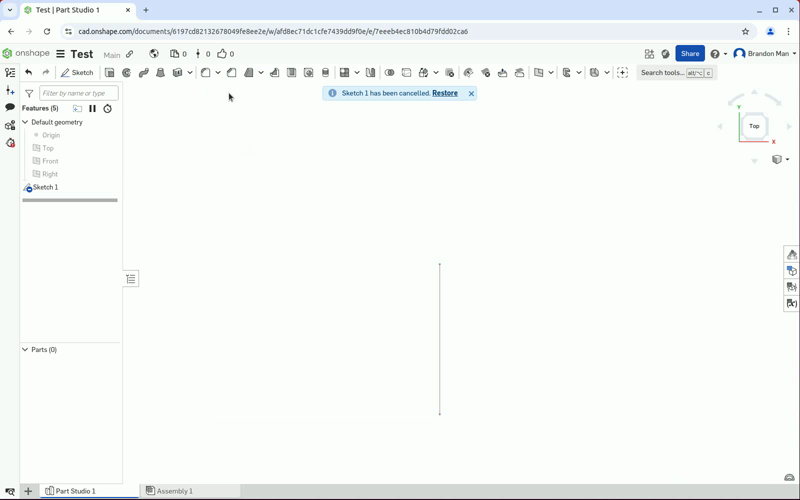
key(shift+h)
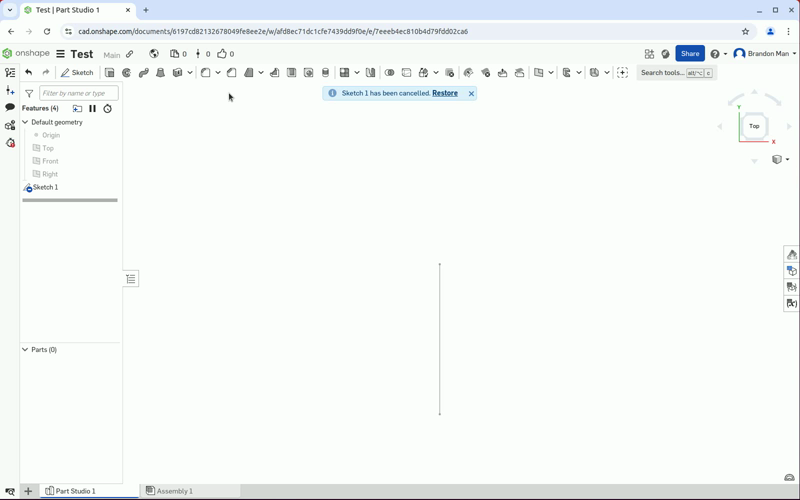
key(shift+s)
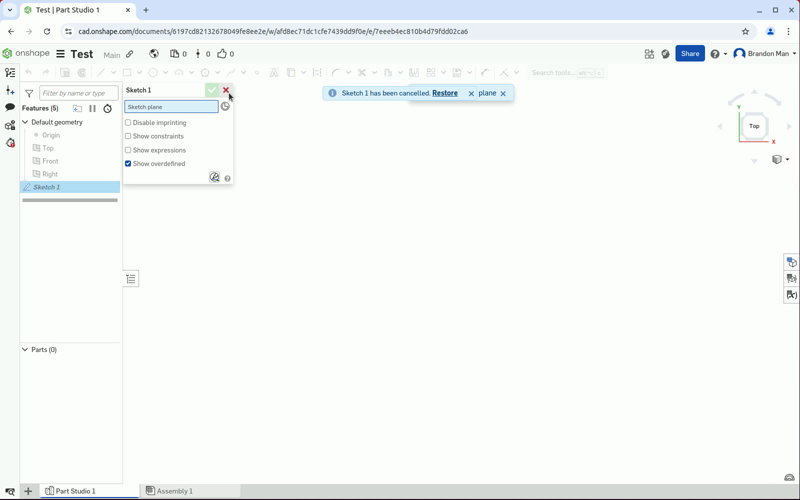
mouse_move(73, 150)
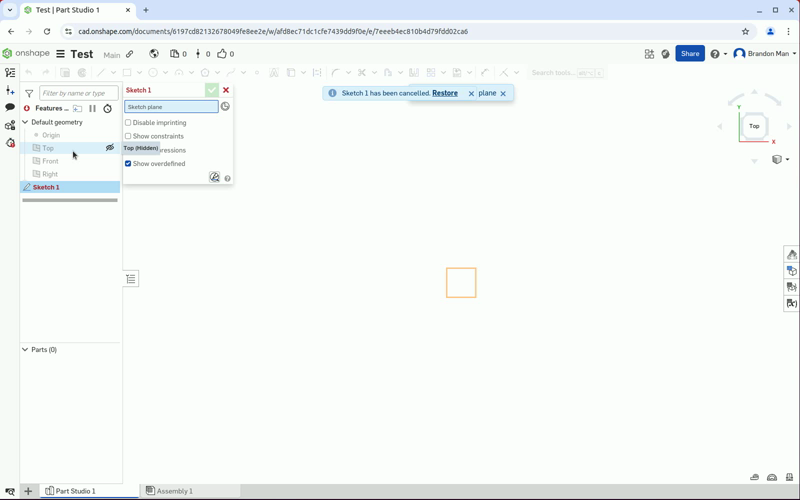
click(73, 150)
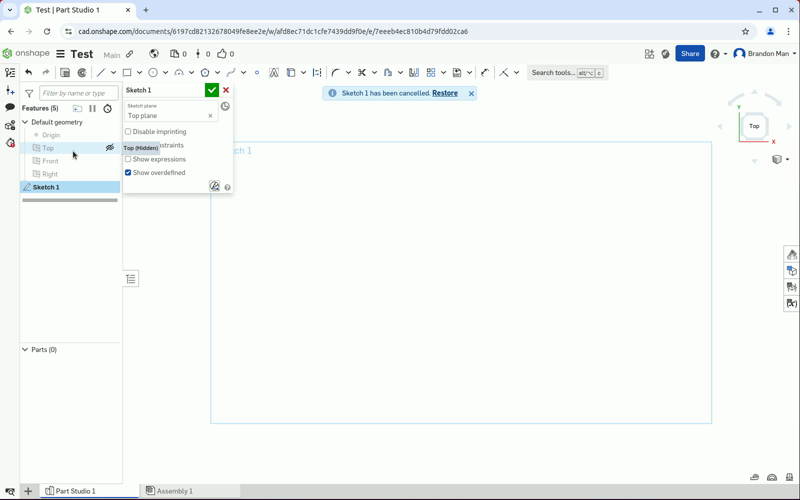
mouse_move(73, 352)
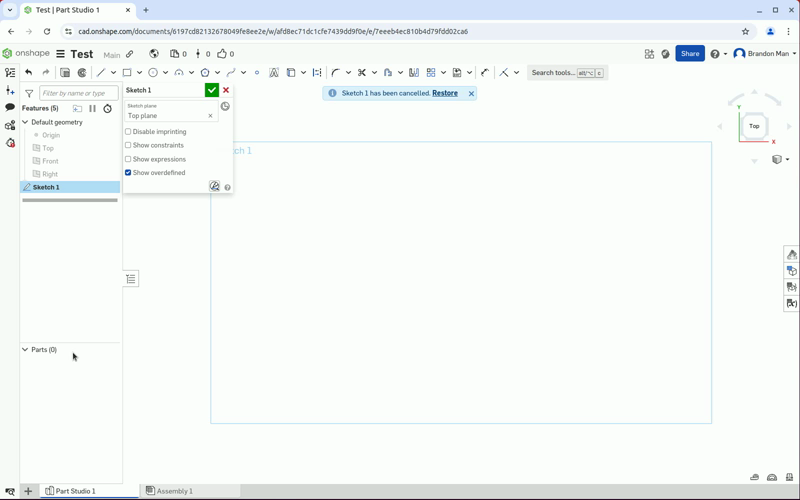
key(y)
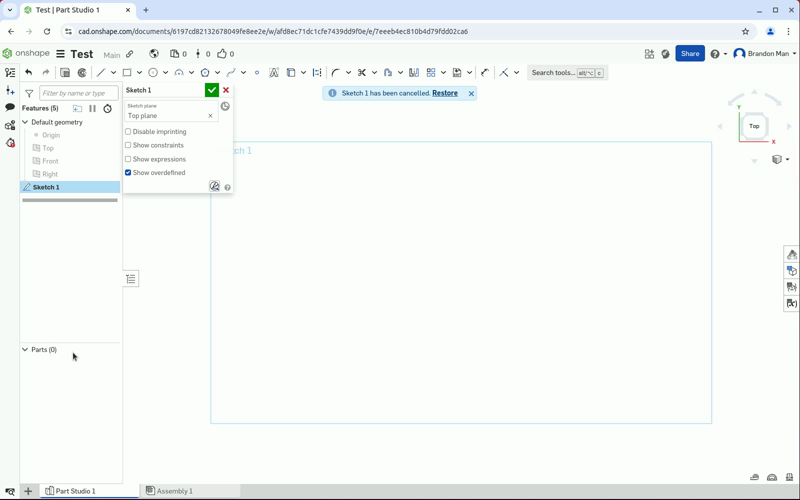
key(c)
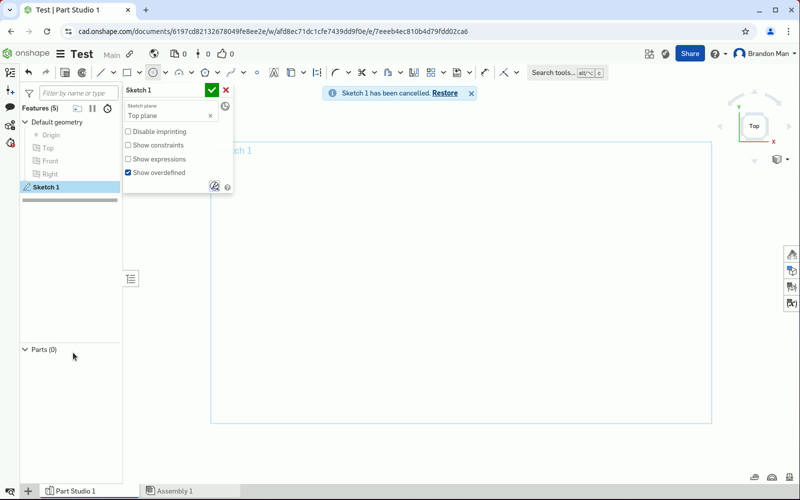
key_down(shift)
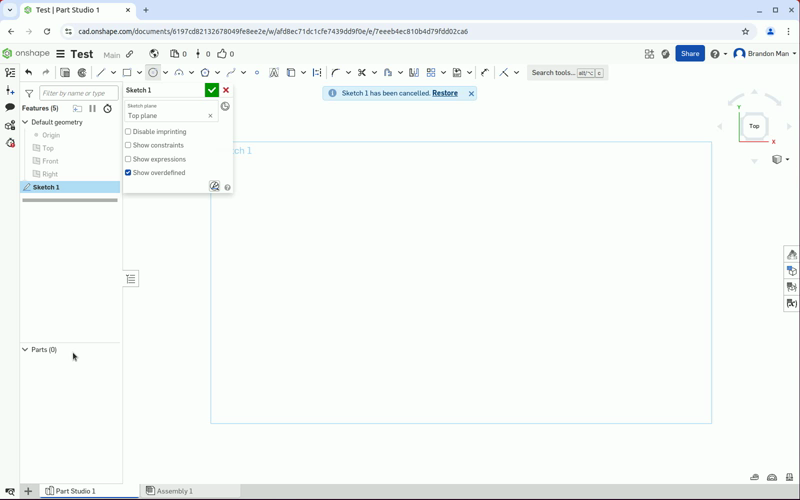
mouse_move(461, 282)
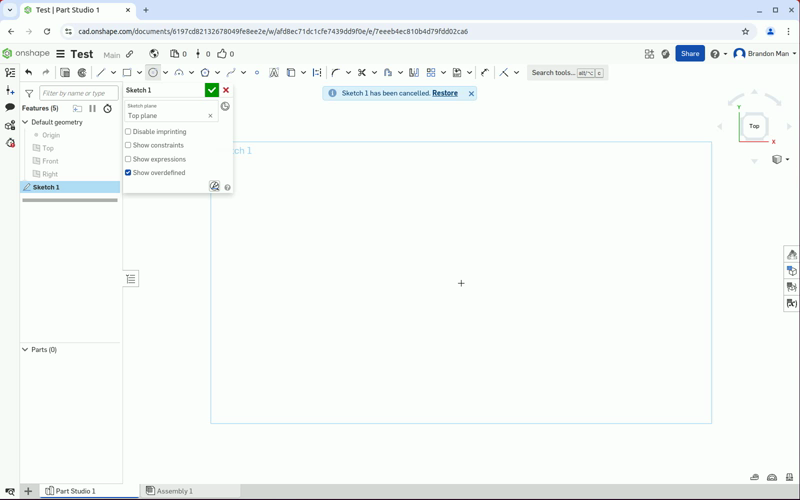
click(461, 282)
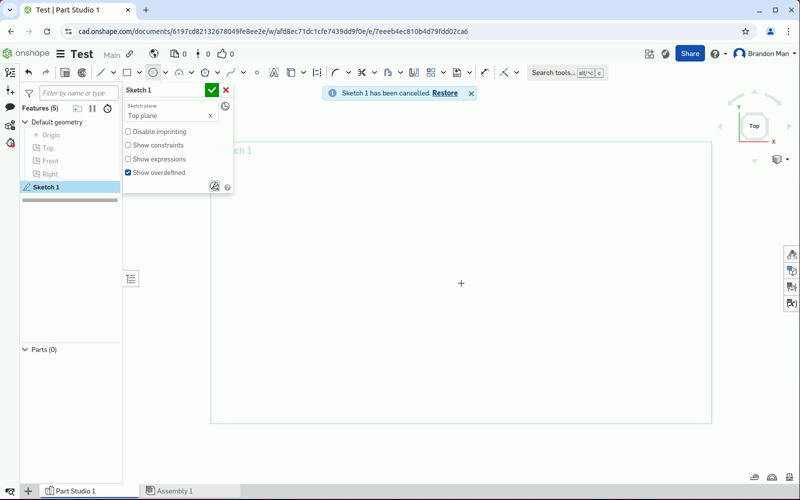
key_up(shift)
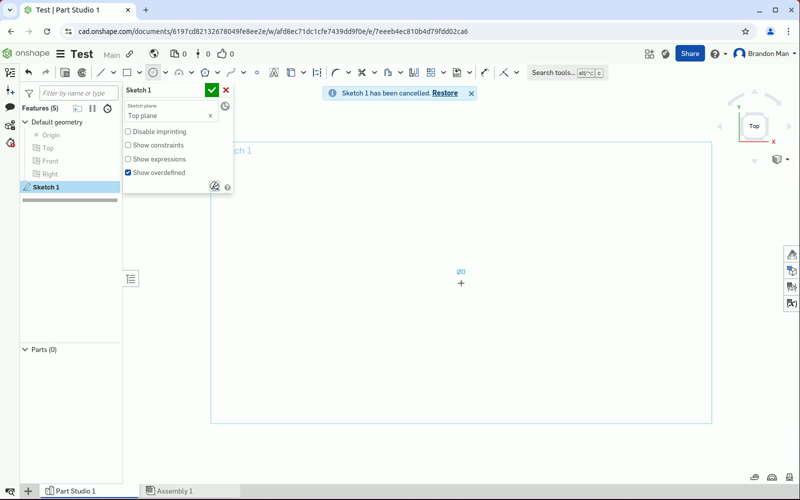
mouse_move(572, 282)
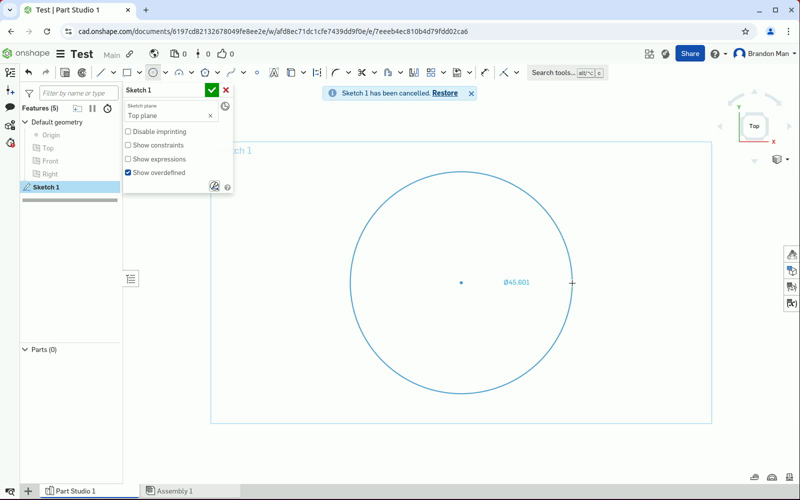
click(572, 282)
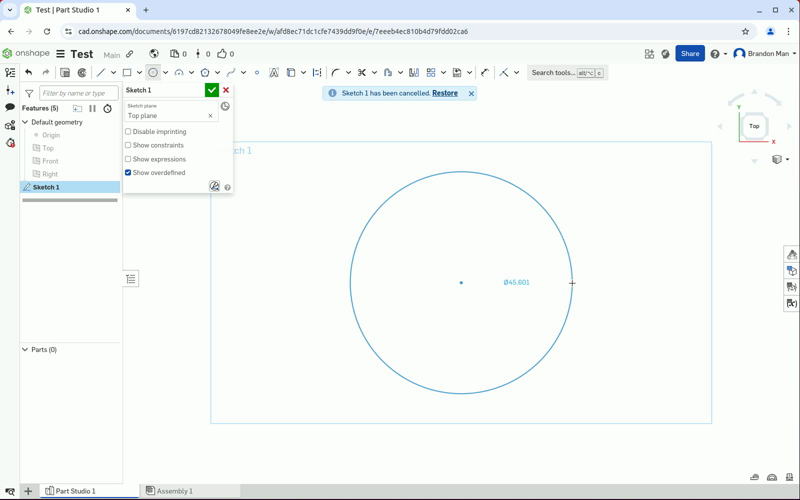
key(esc)
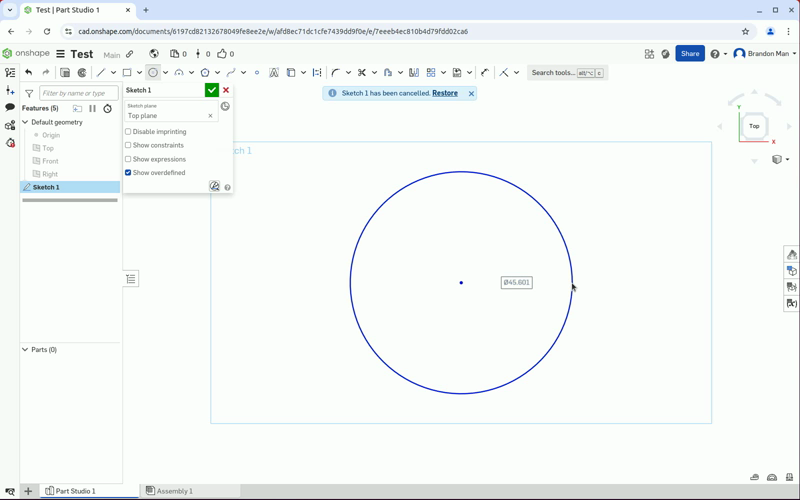
key(c)
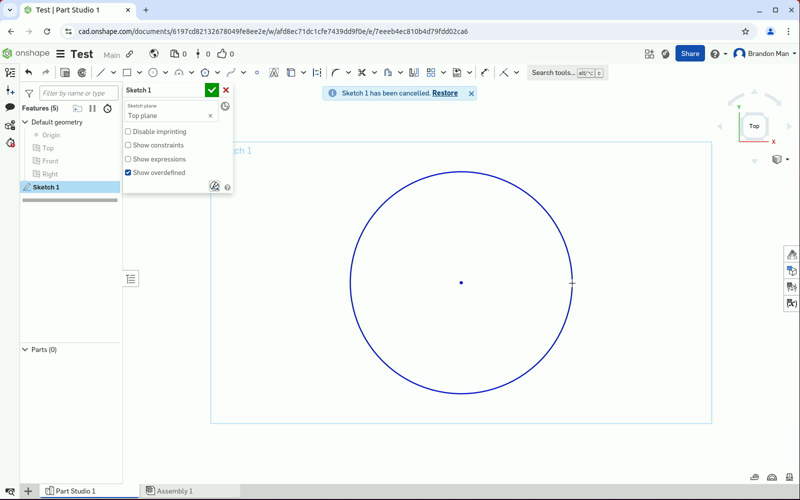
key_down(shift)
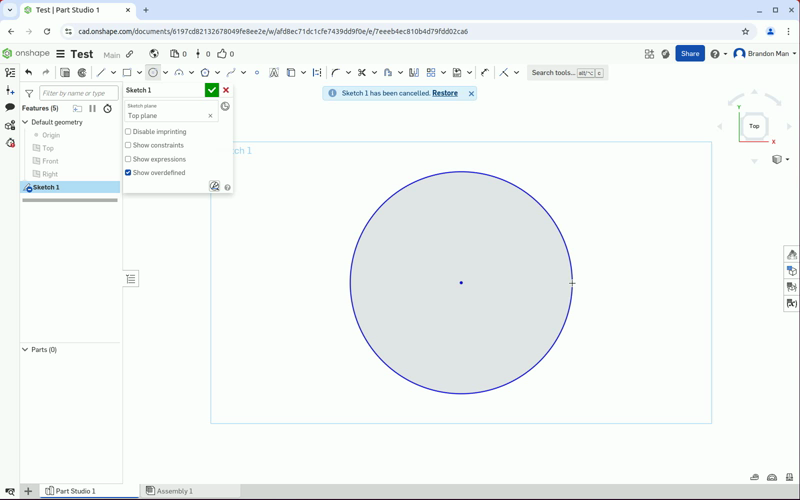
mouse_move(461, 282)
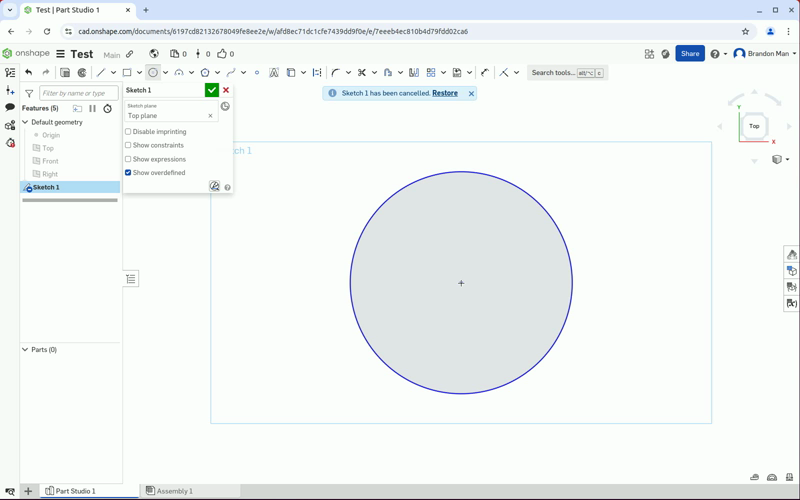
click(461, 282)
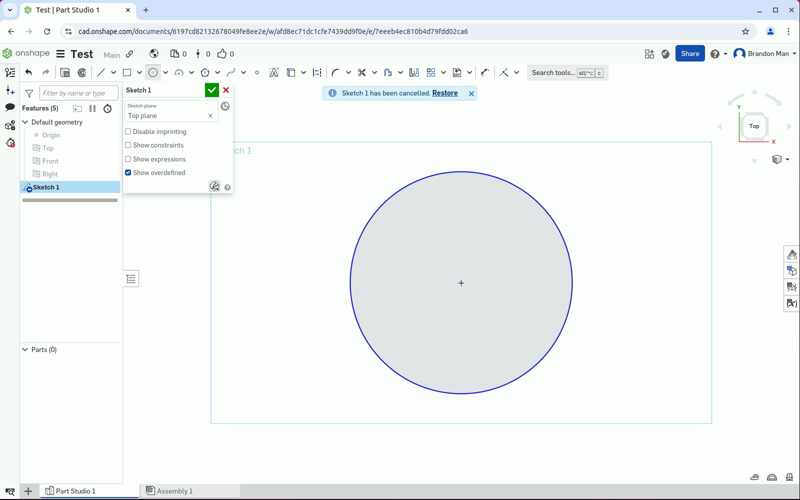
key_up(shift)
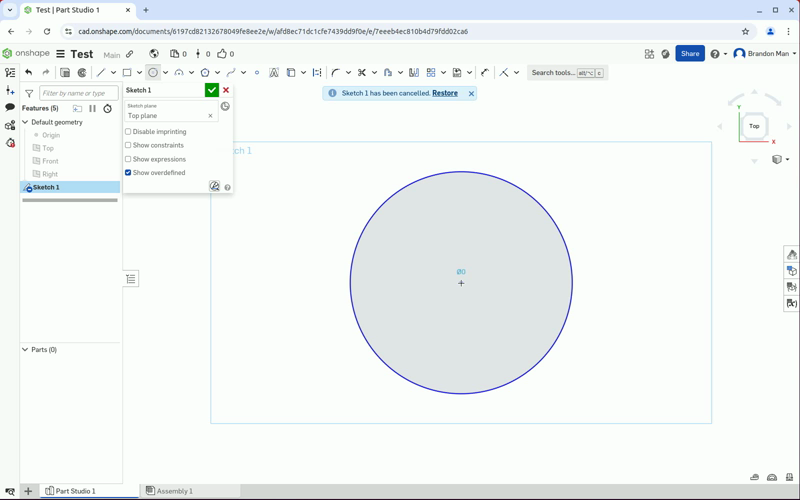
mouse_move(466, 282)
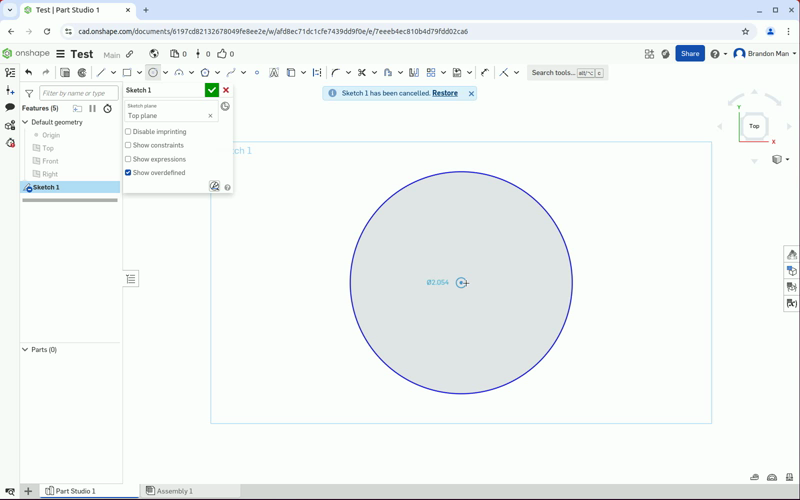
click(466, 282)
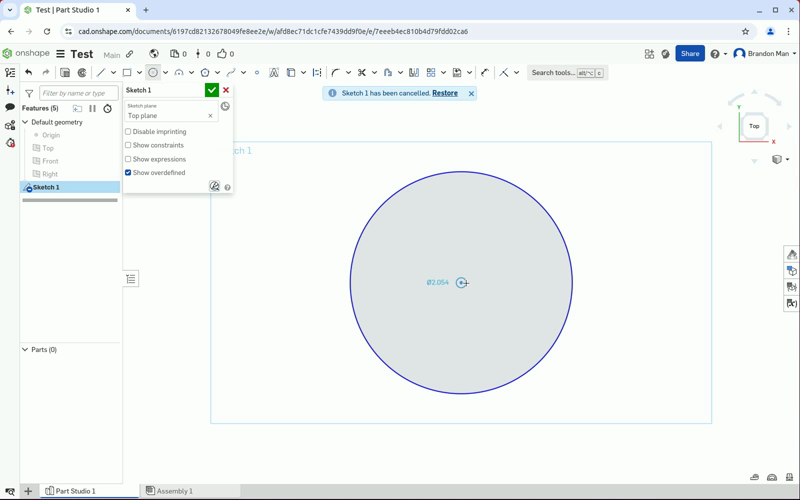
key(esc)
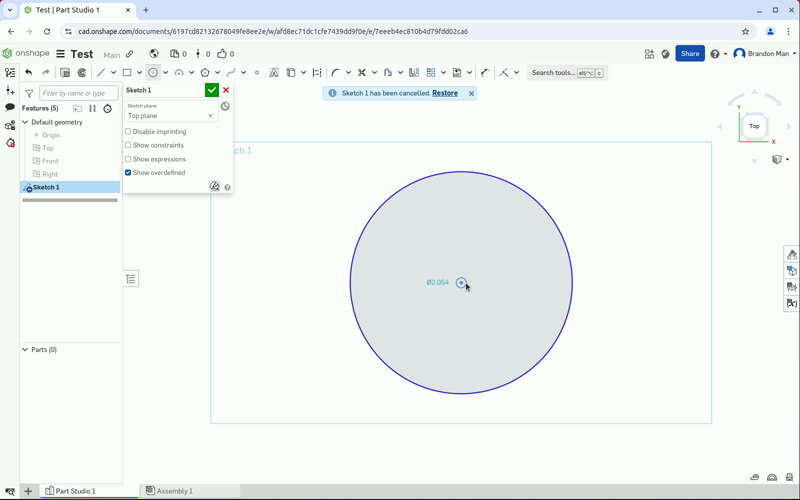
key(c)
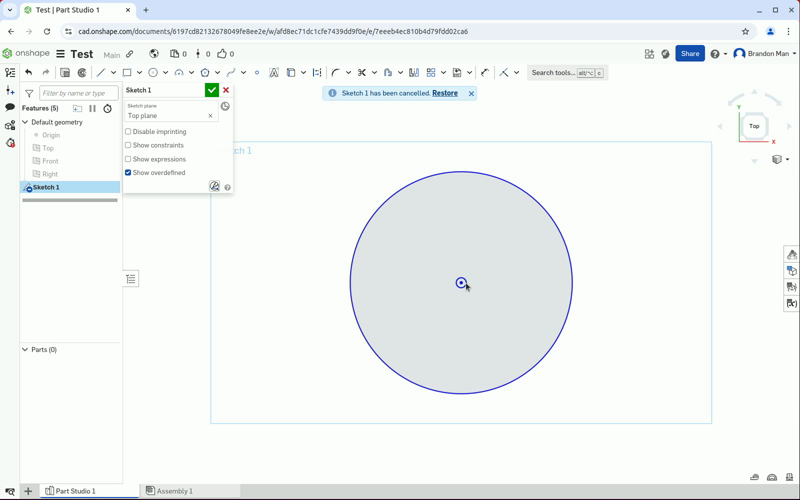
key_down(shift)
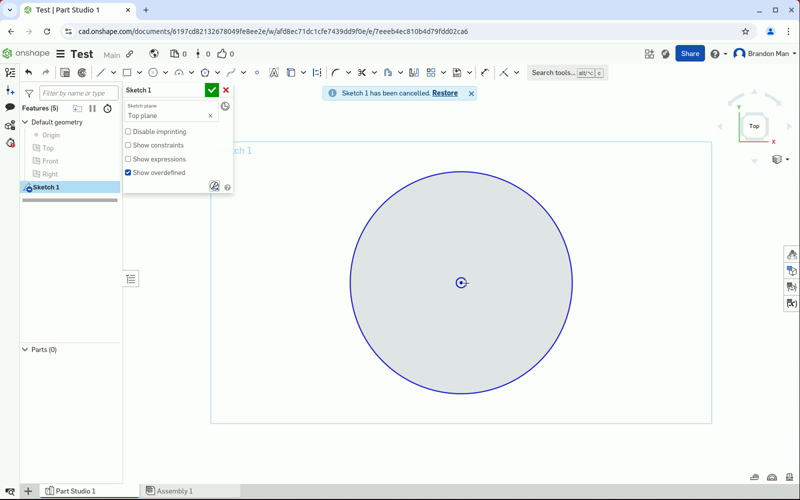
mouse_move(534, 282)
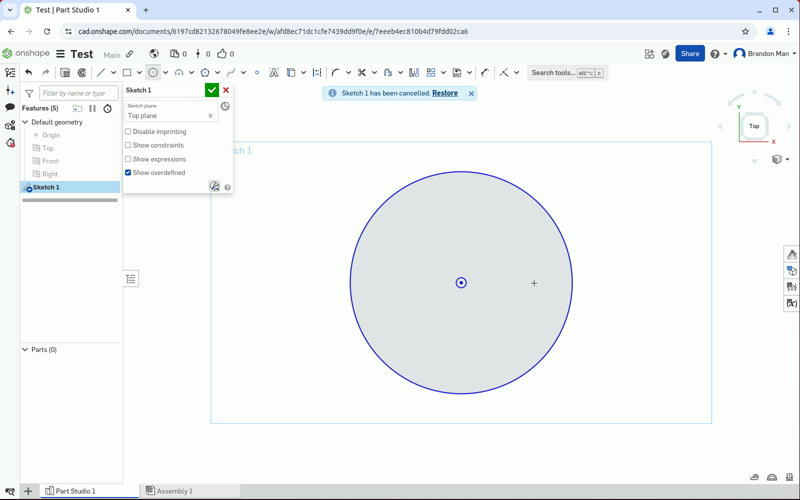
click(534, 282)
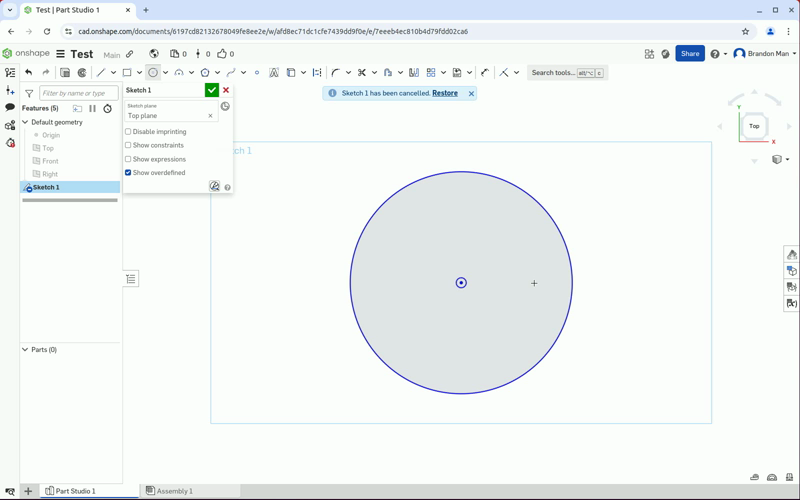
key_up(shift)
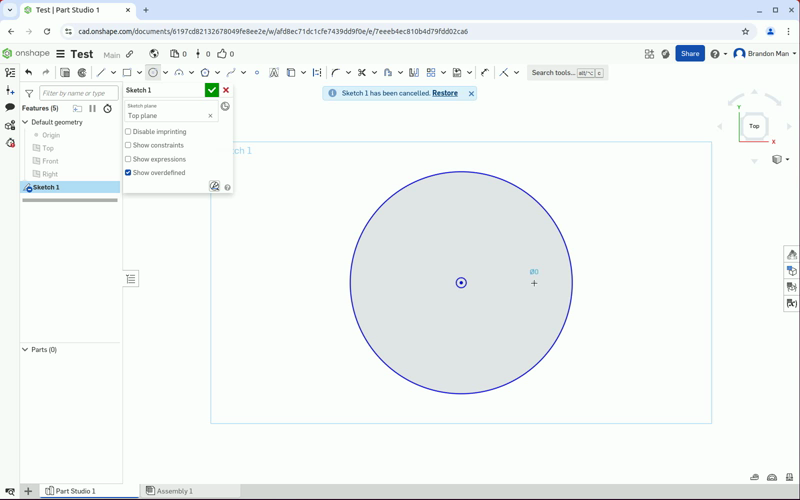
mouse_move(543, 282)
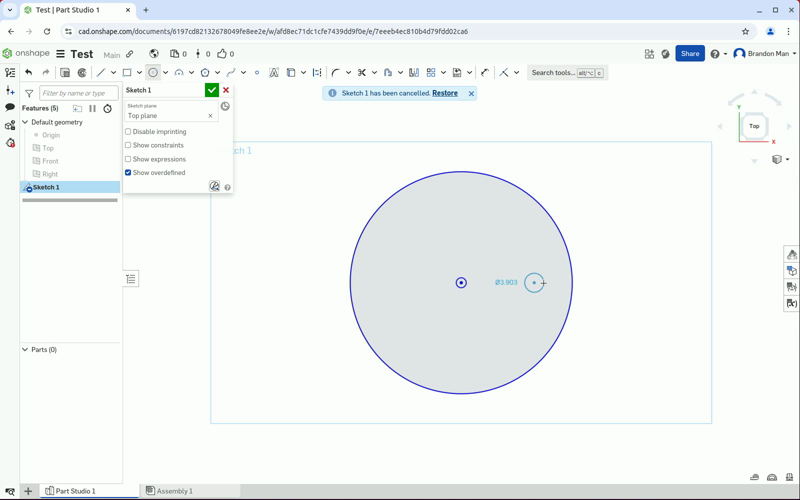
click(543, 282)
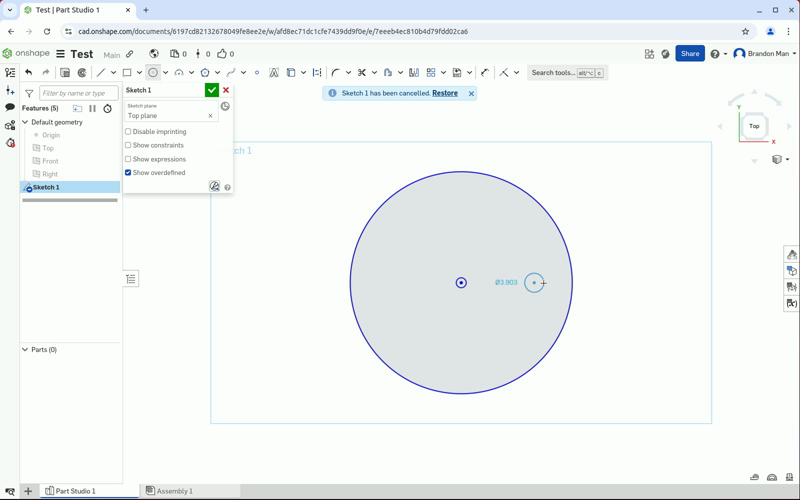
key(esc)
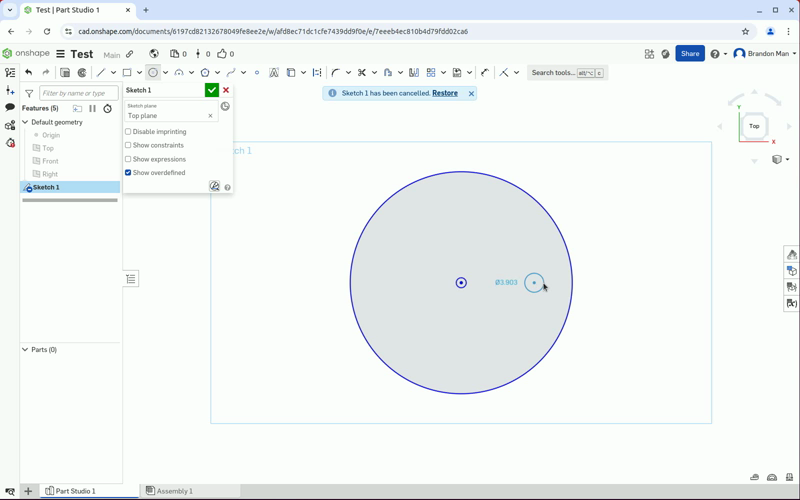
mouse_move(502, 220)
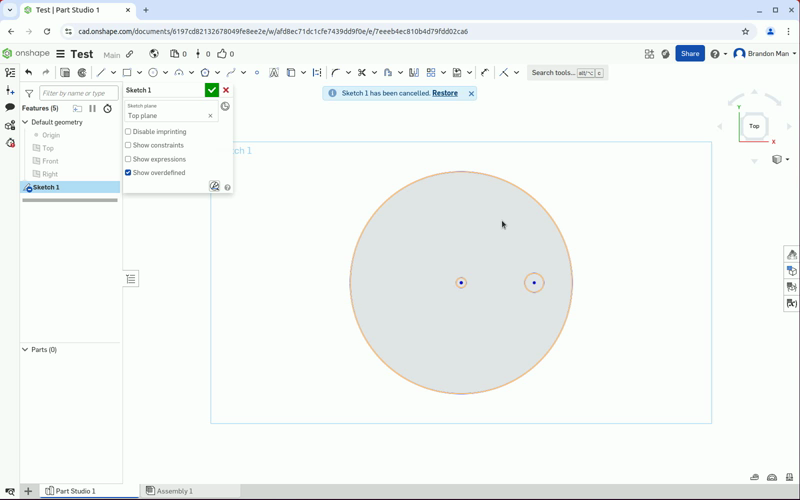
click(502, 220)
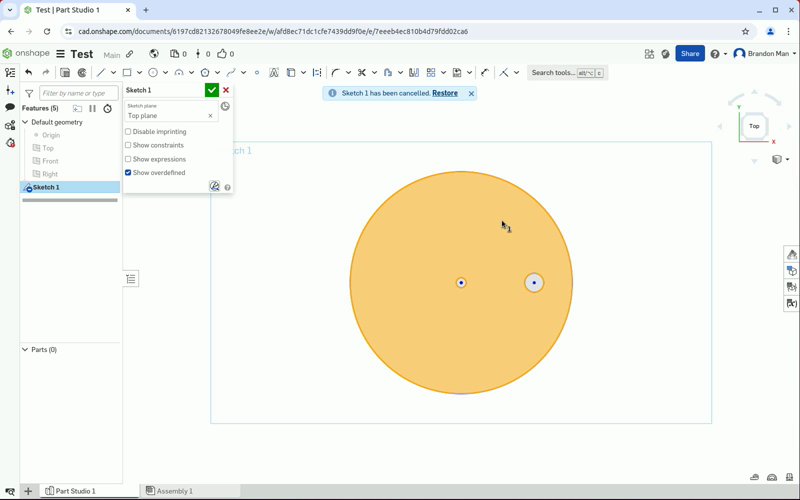
mouse_move(73, 352)
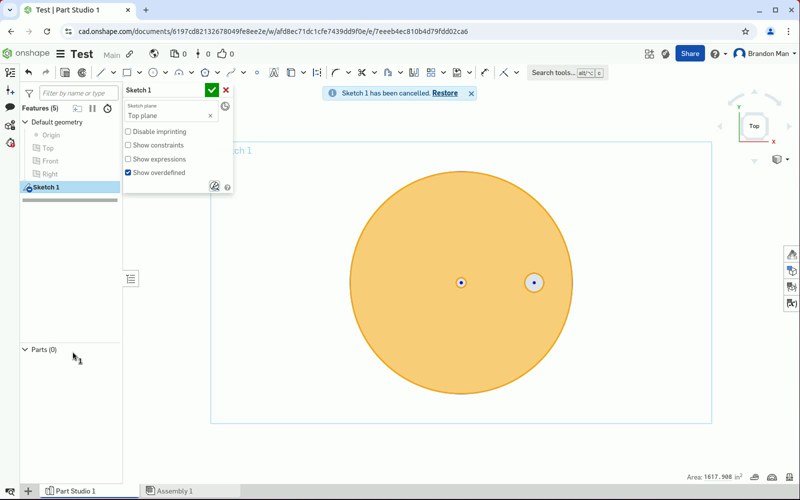
key(shift+y)
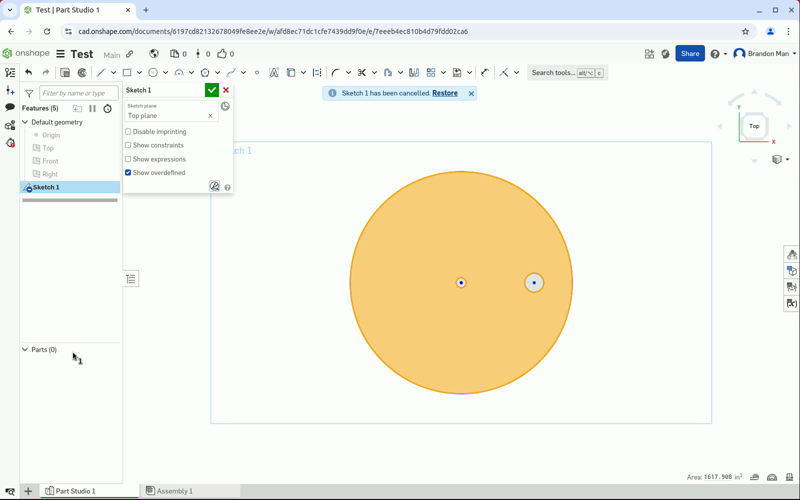
key(shift+e)
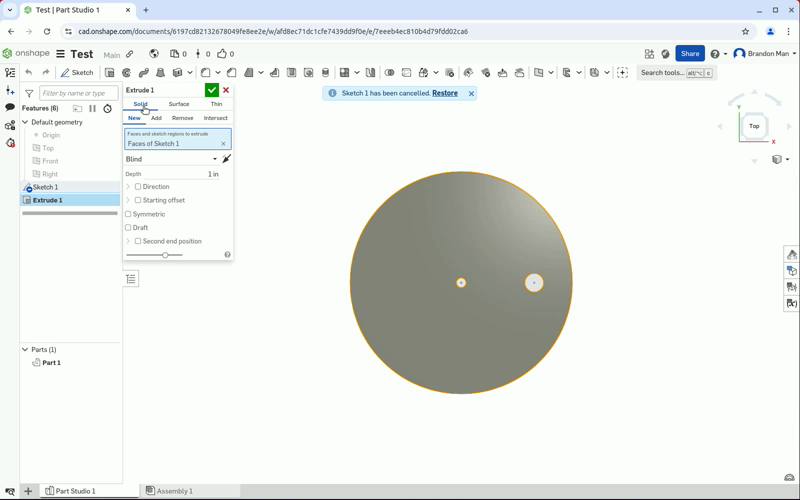
mouse_move(143, 106)
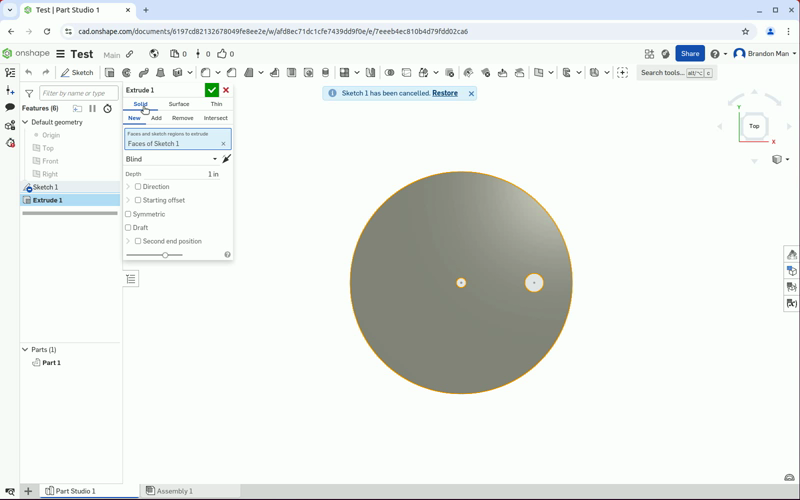
click(143, 106)
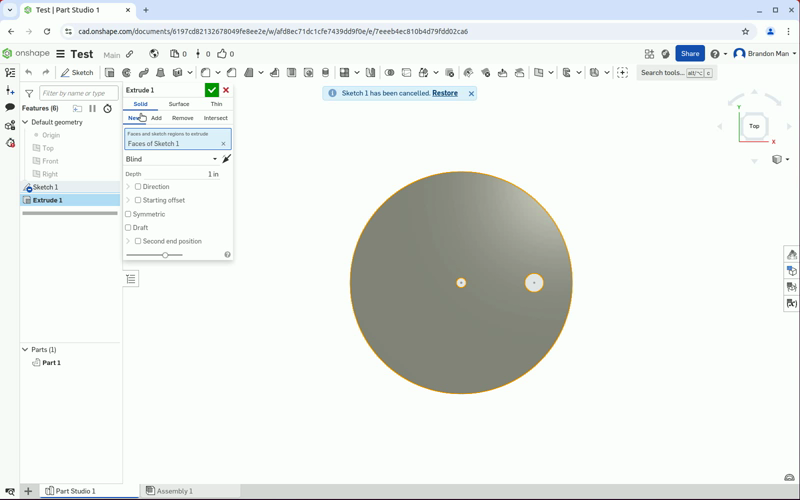
mouse_move(137, 120)
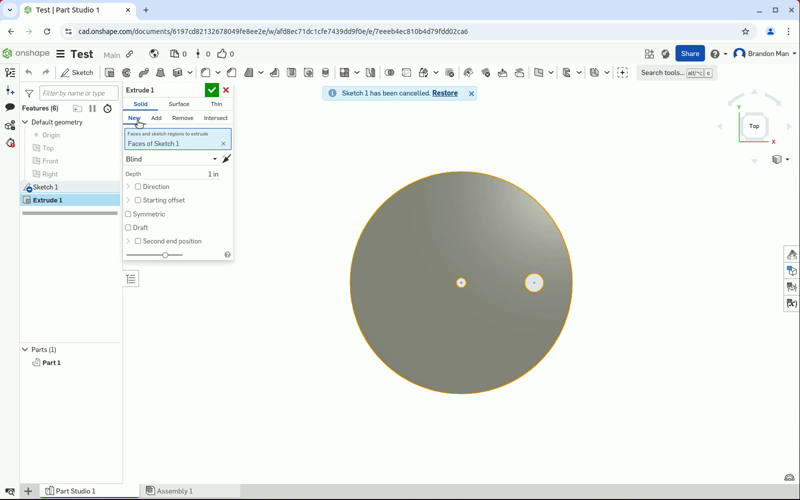
click(137, 120)
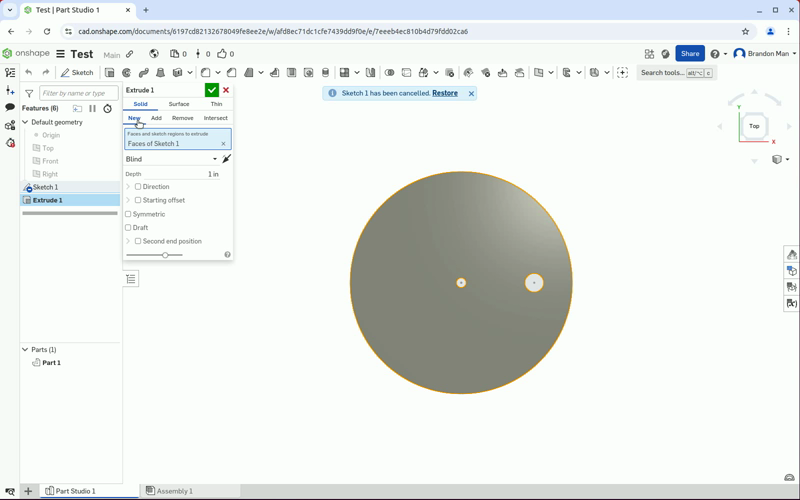
key(tab, 4)
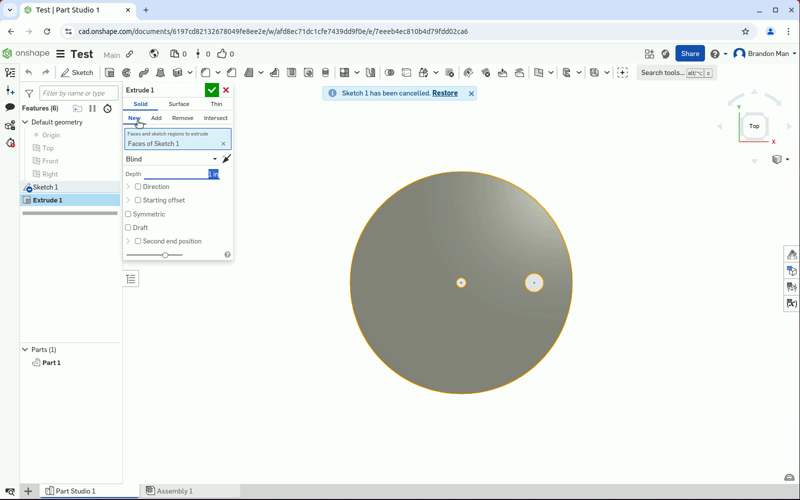
text(1.926)
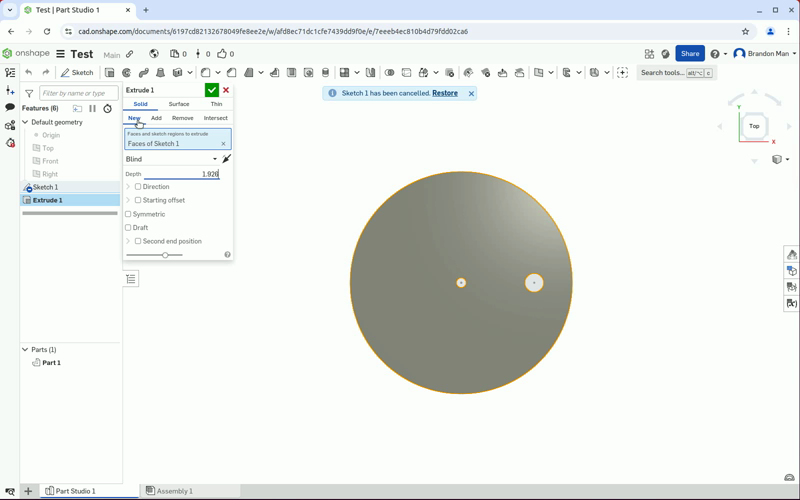
key(enter)
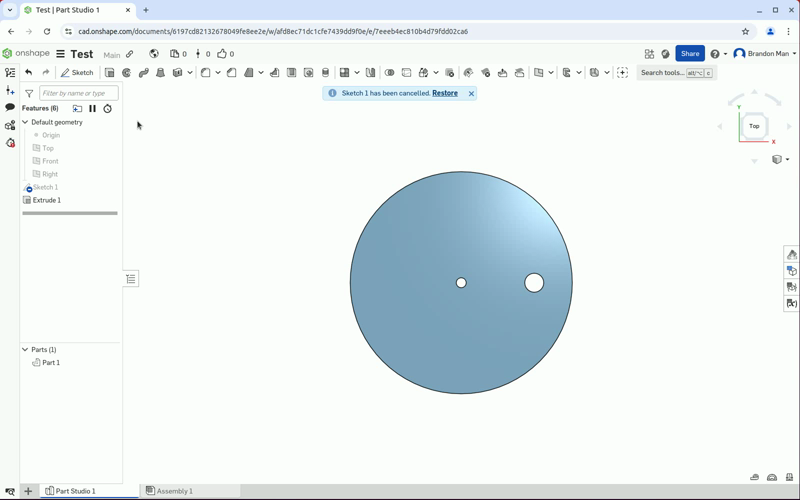
key(shift+h)
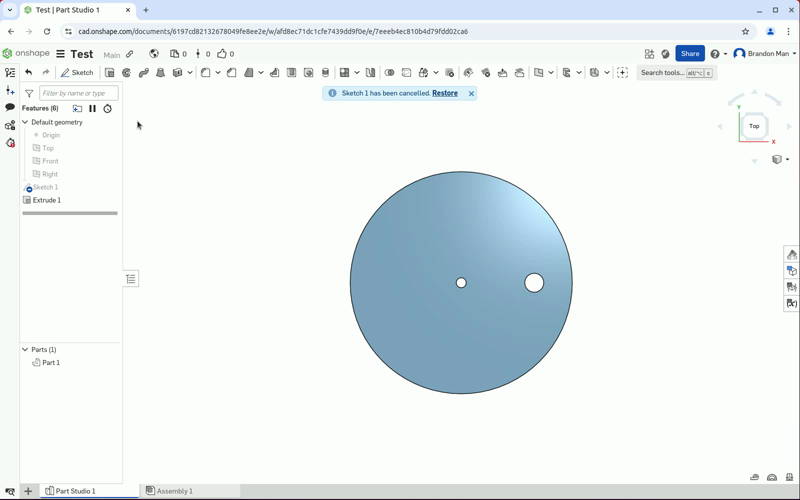
key(shift+h)
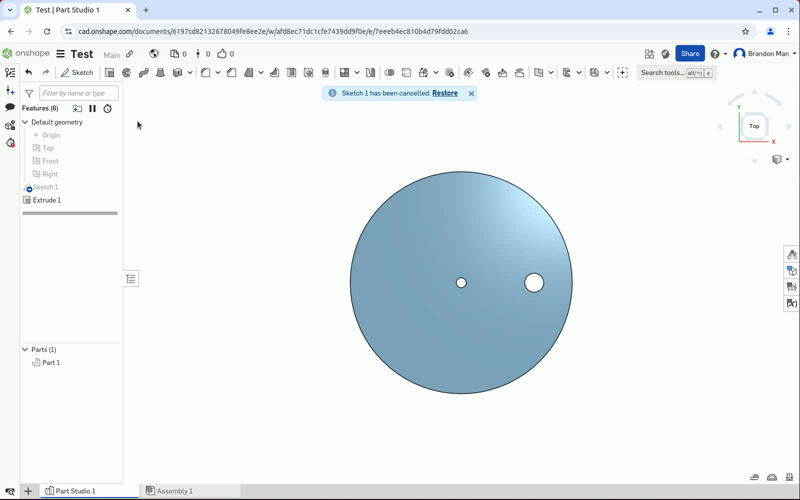
mouse_move(73, 189)
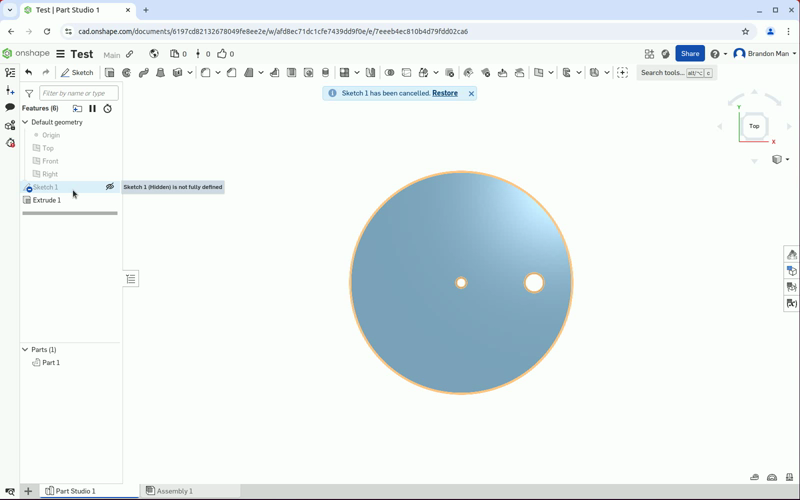
click(73, 189)
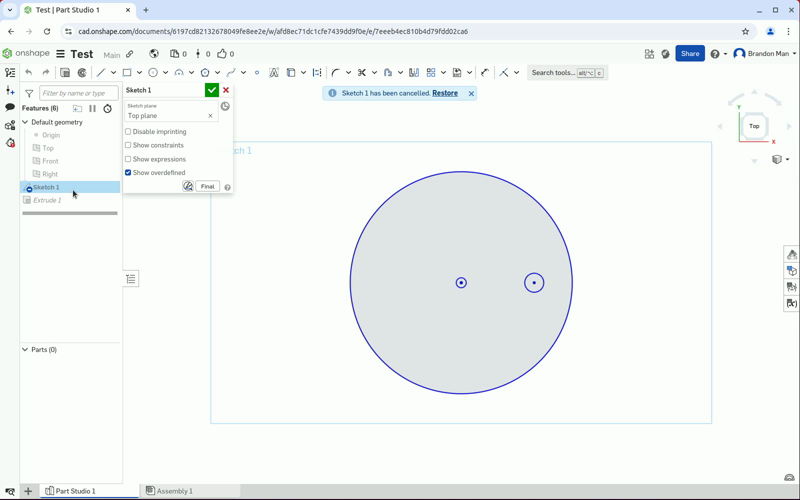
mouse_move(229, 92)
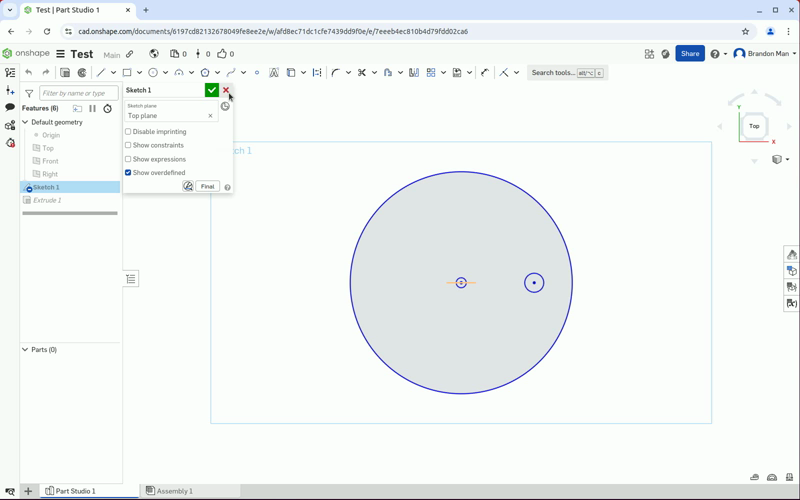
click(229, 92)
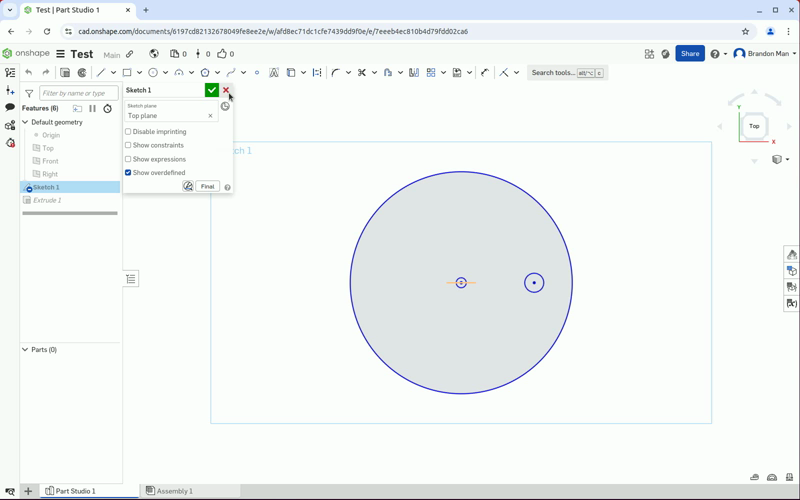
key(shift+s)
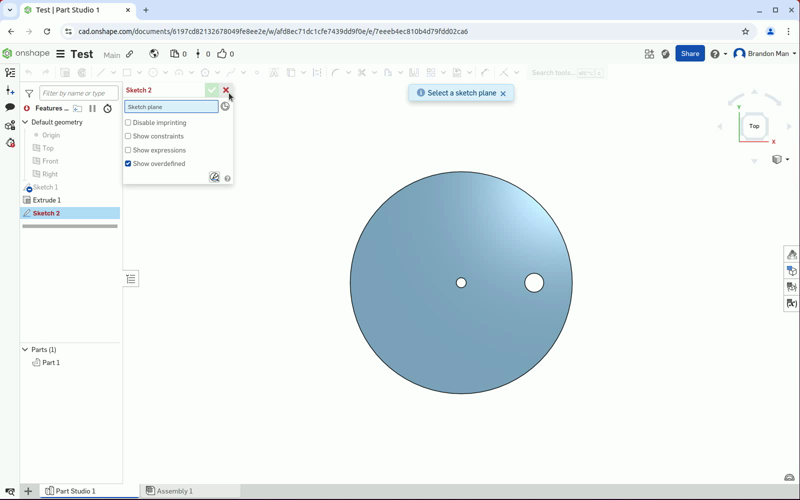
mouse_move(73, 150)
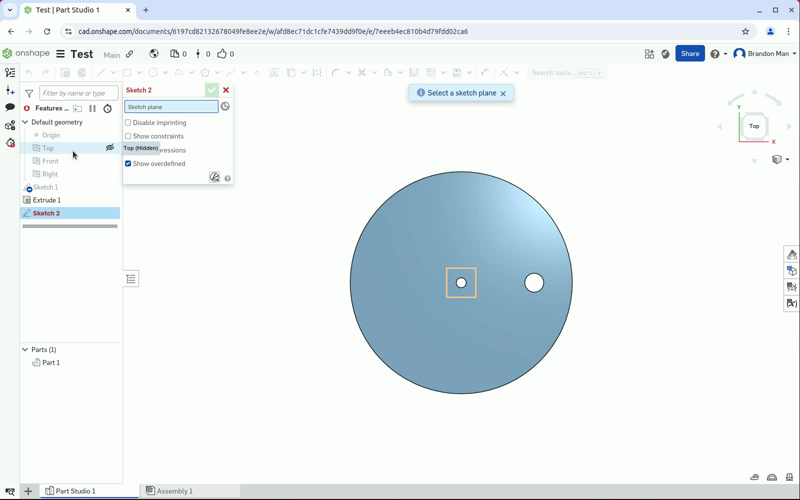
click(73, 150)
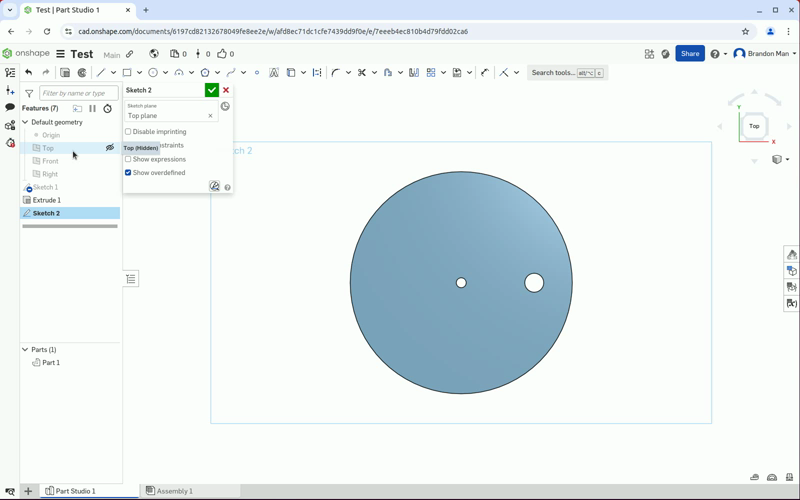
mouse_move(73, 352)
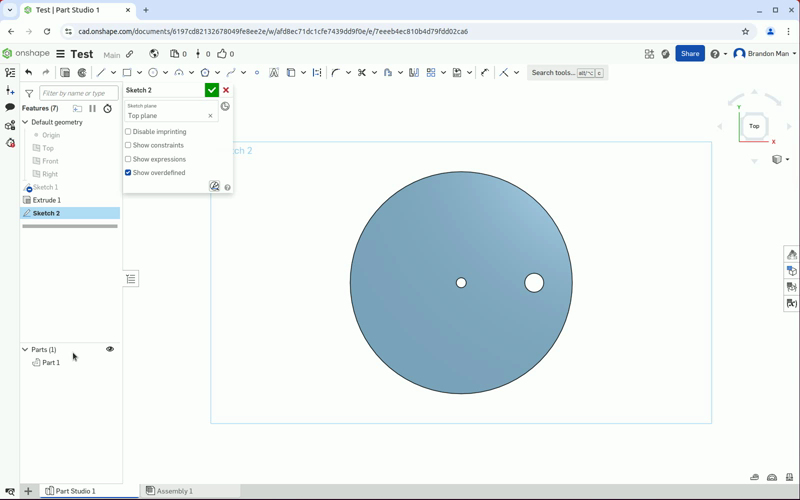
key(y)
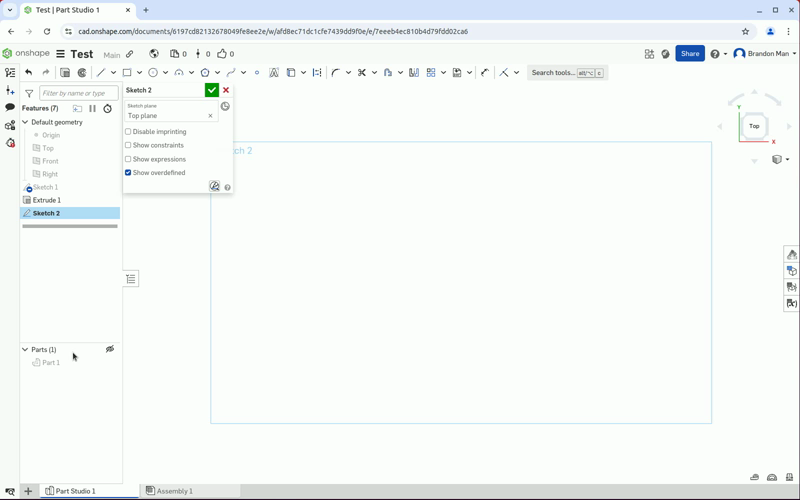
key(c)
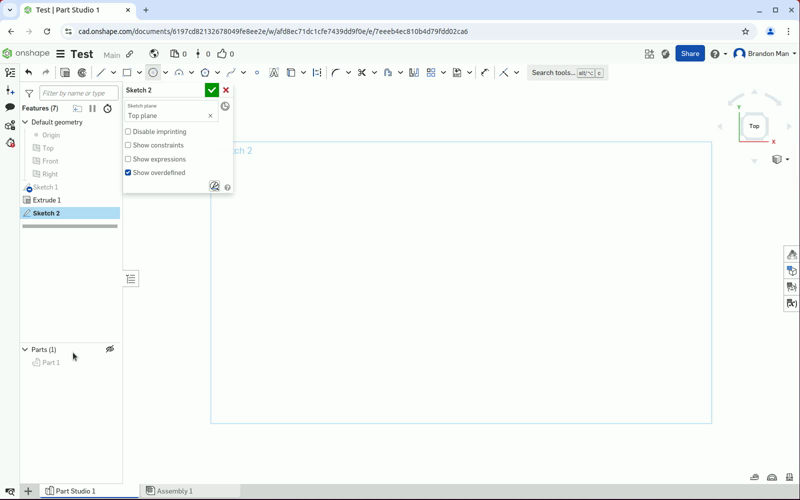
key_down(shift)
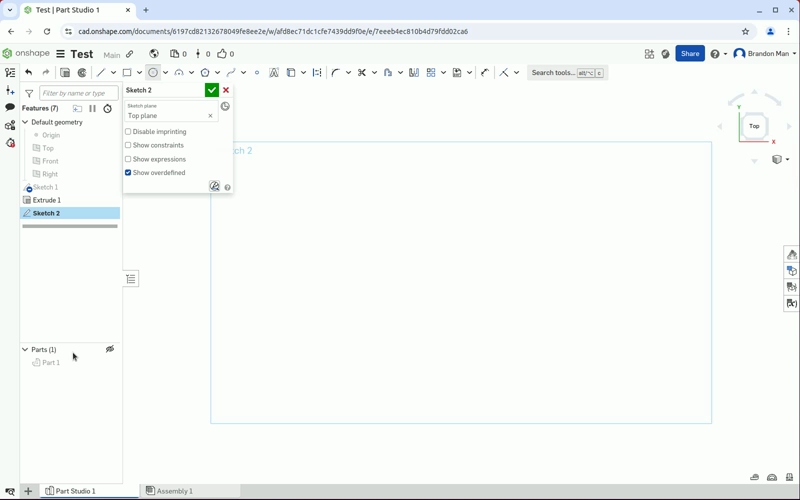
mouse_move(536, 282)
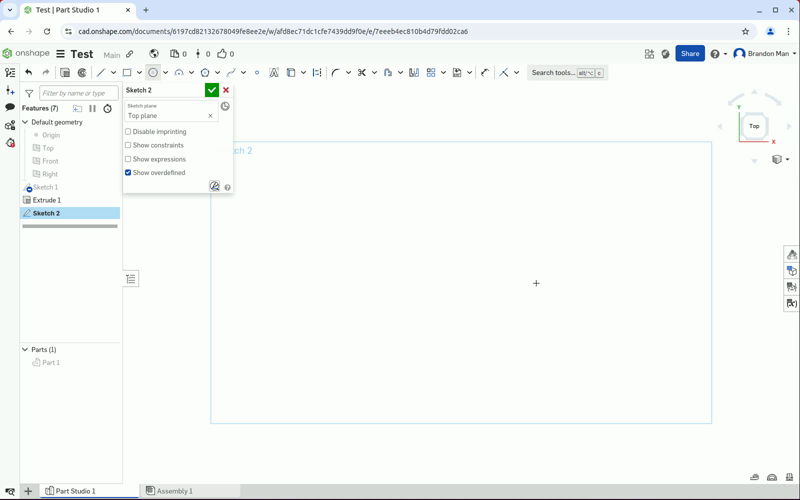
click(536, 282)
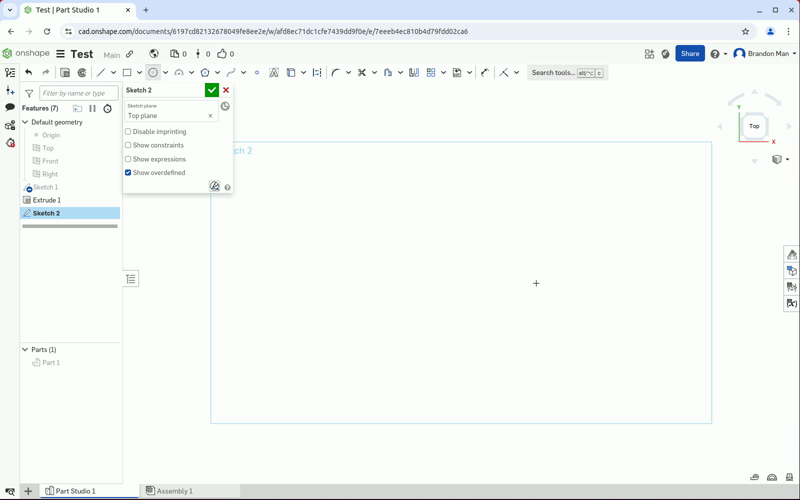
key_up(shift)
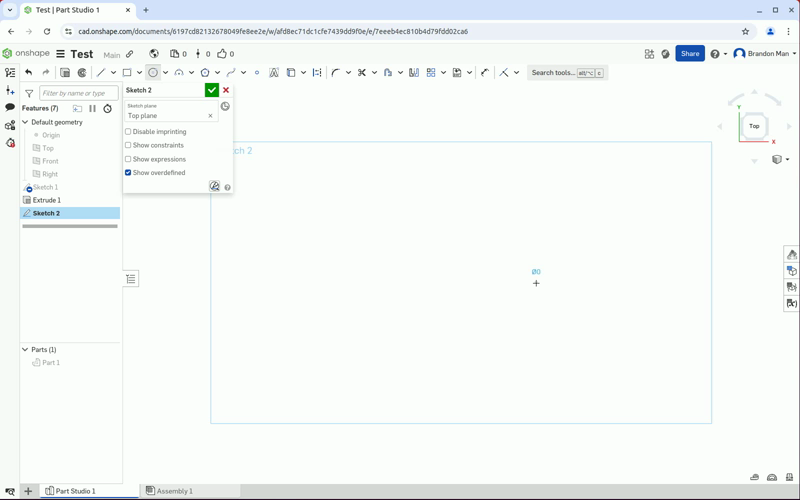
mouse_move(546, 282)
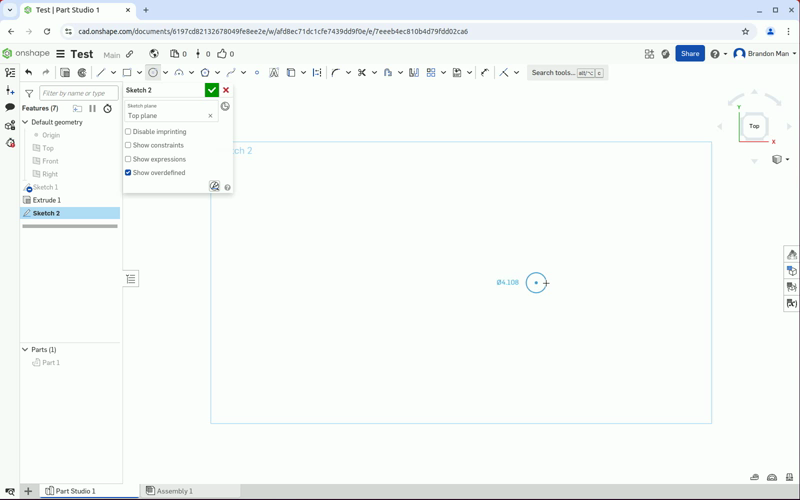
click(546, 282)
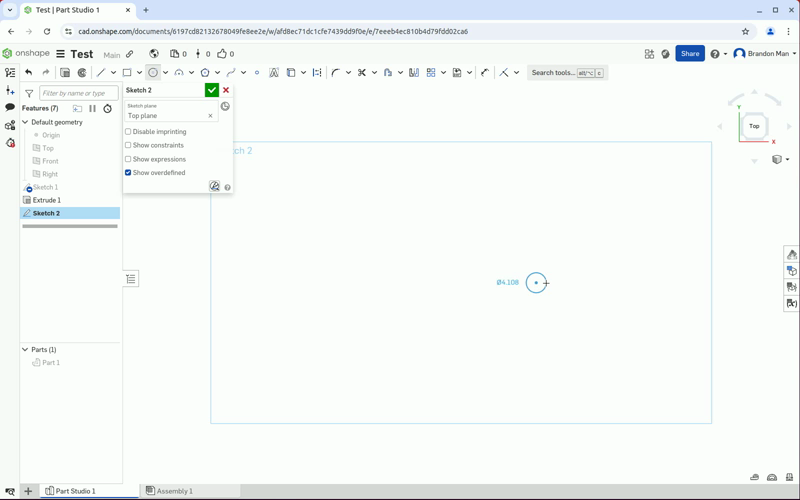
key(esc)
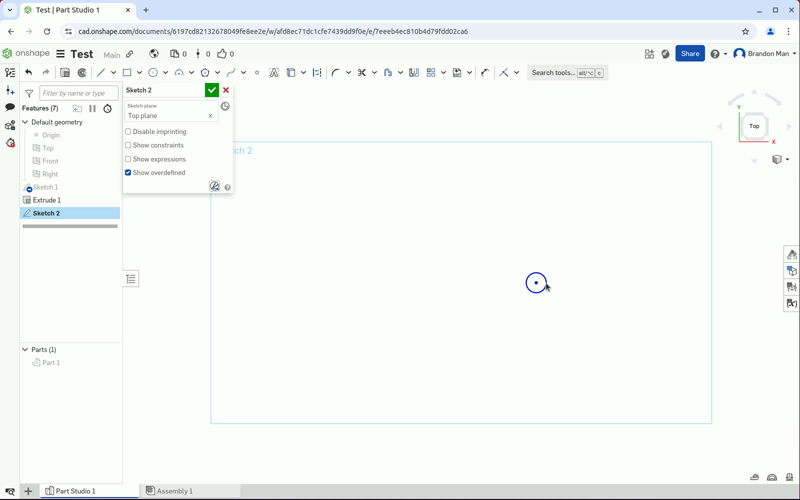
mouse_move(528, 287)
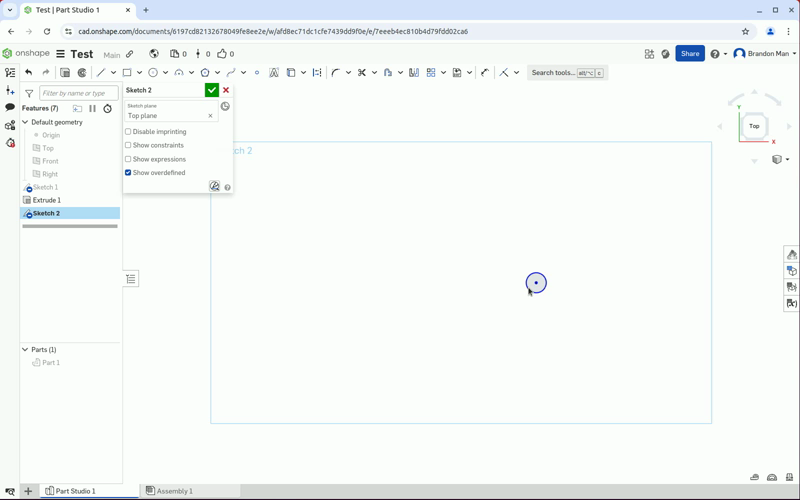
scroll(6)
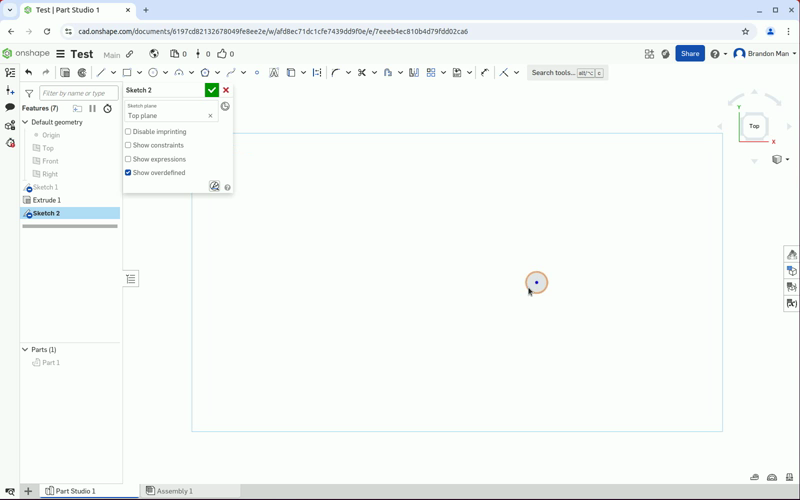
scroll(6)
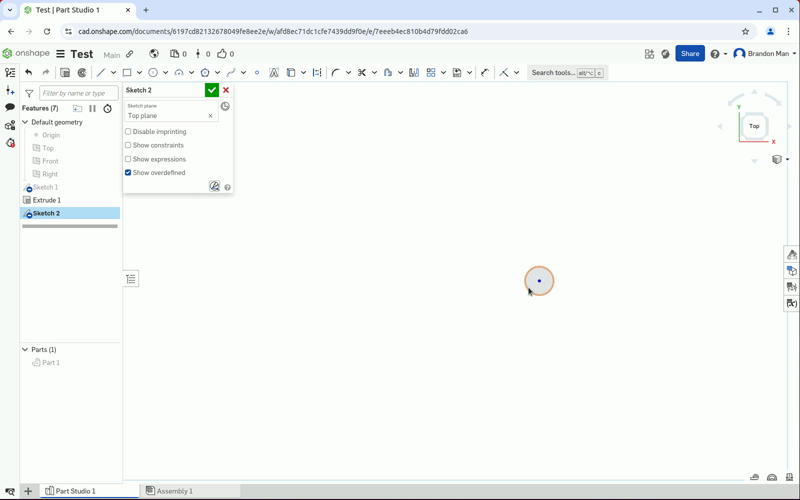
scroll(6)
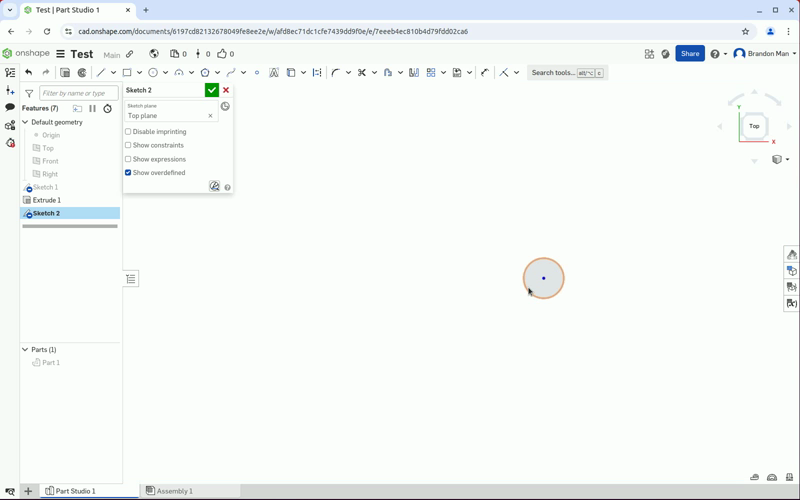
scroll(6)
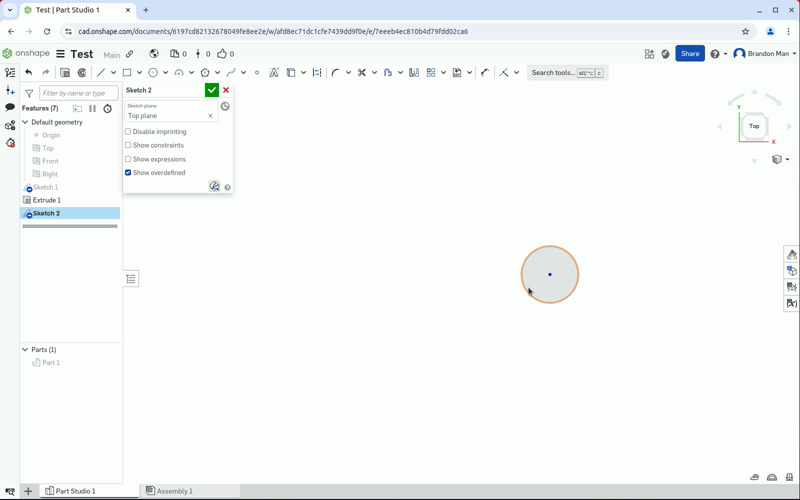
scroll(6)
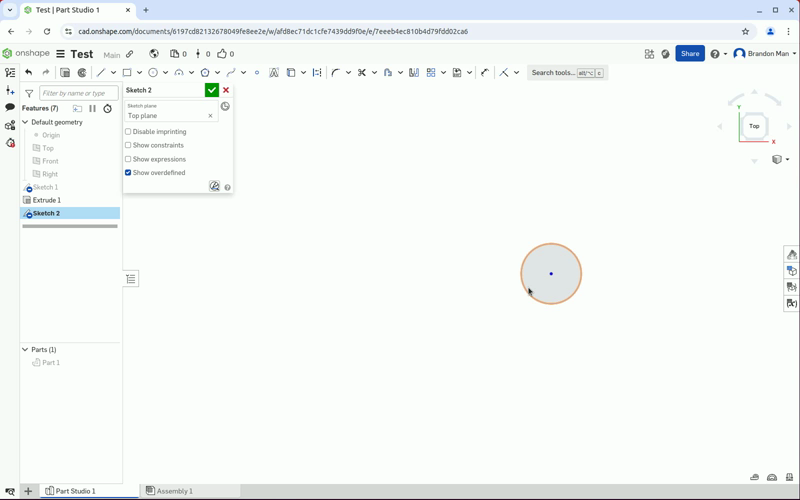
scroll(6)
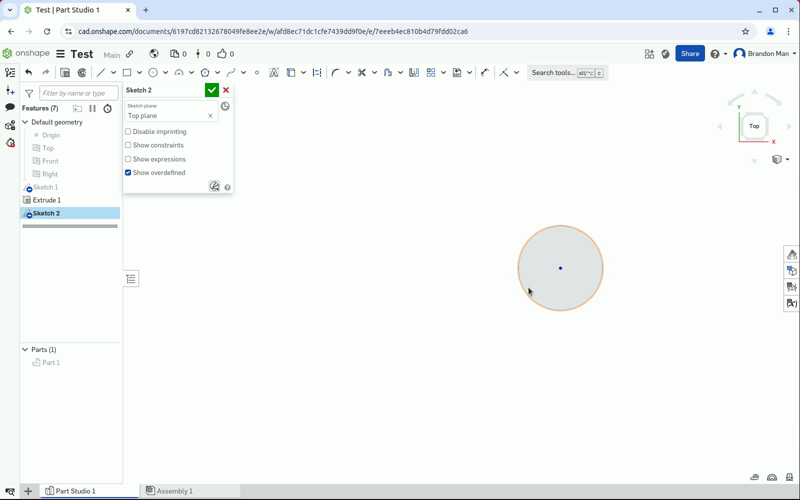
scroll(6)
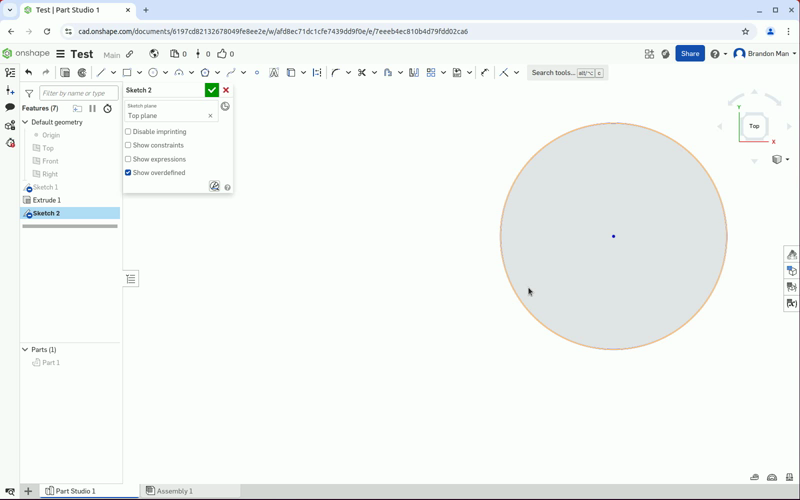
click(528, 287)
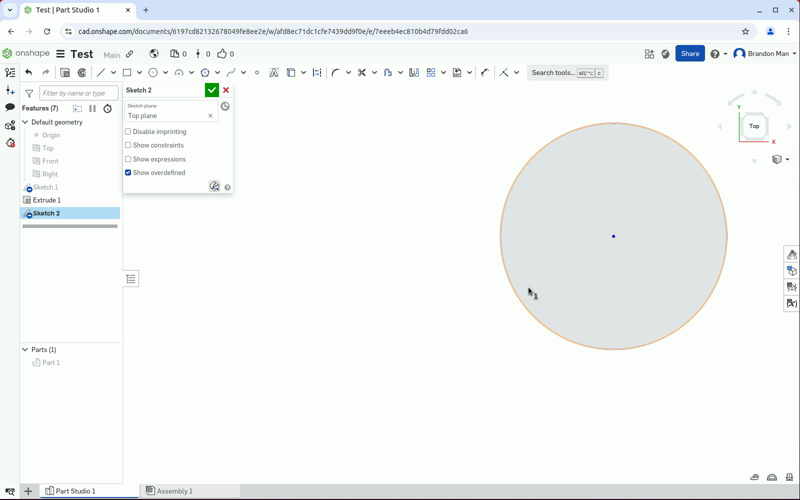
scroll(-6)
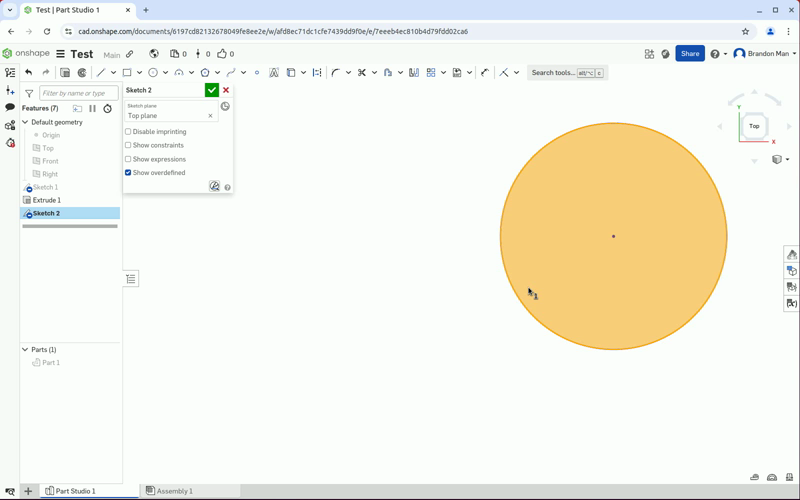
scroll(-6)
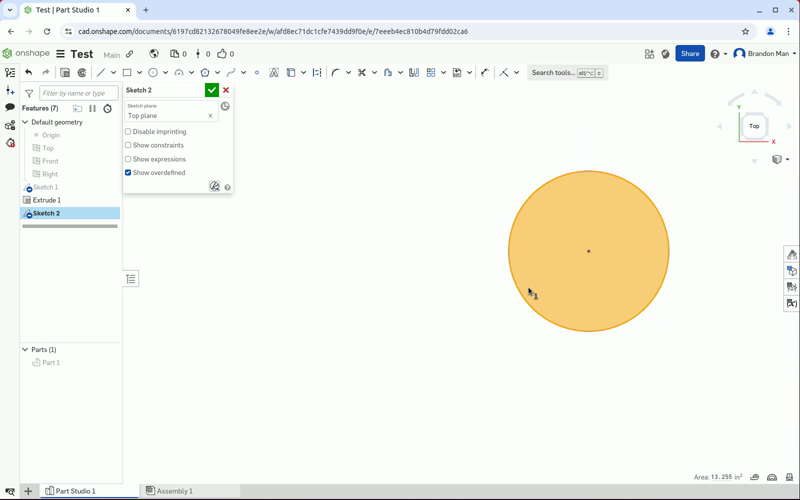
scroll(-6)
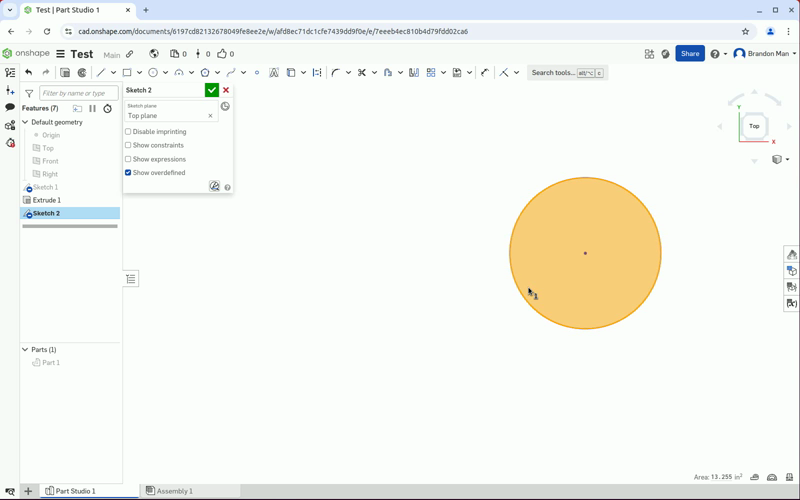
scroll(-6)
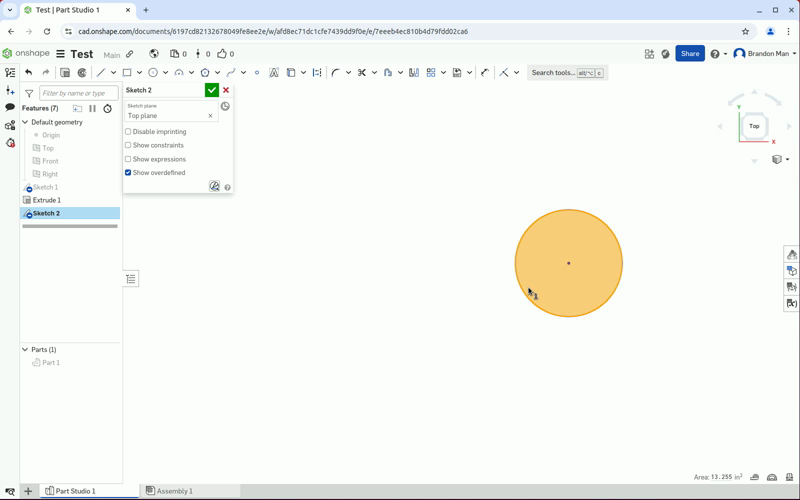
scroll(-6)
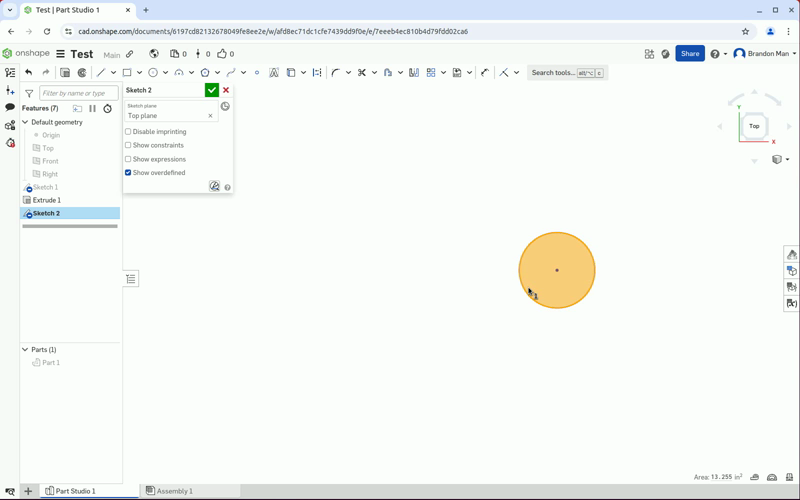
scroll(-6)
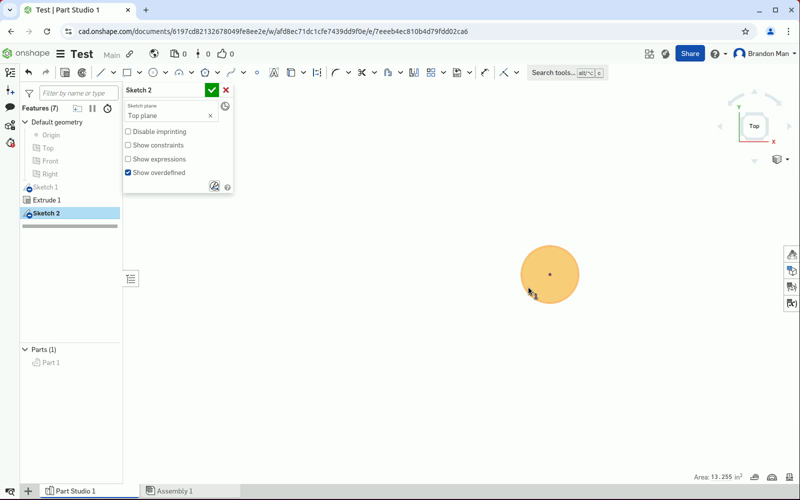
scroll(-6)
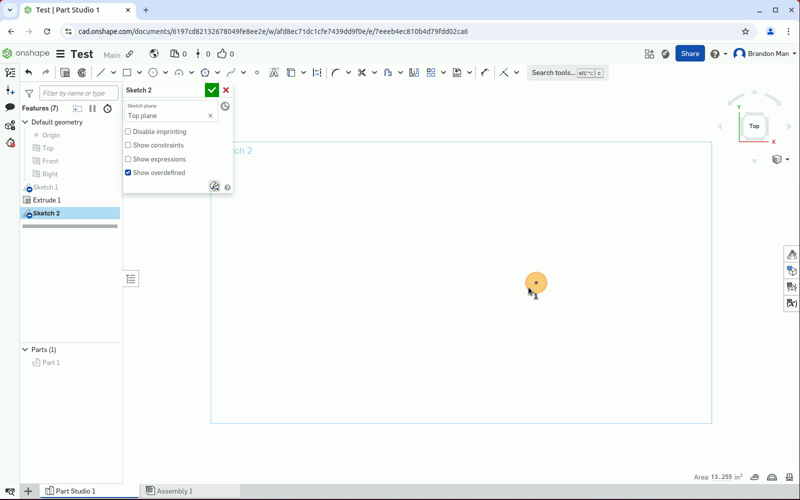
mouse_move(73, 352)
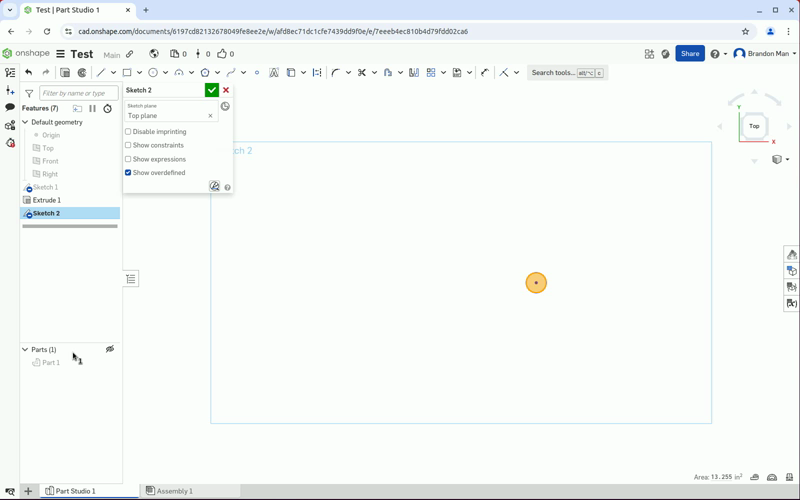
key(shift+y)
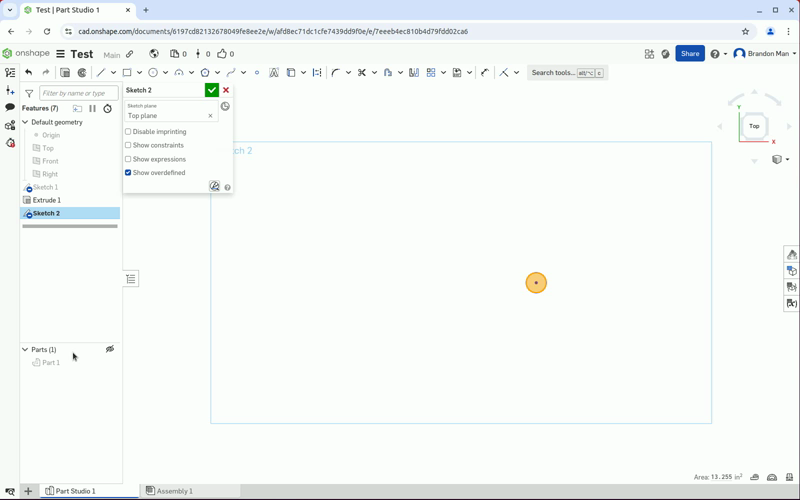
key(shift+e)
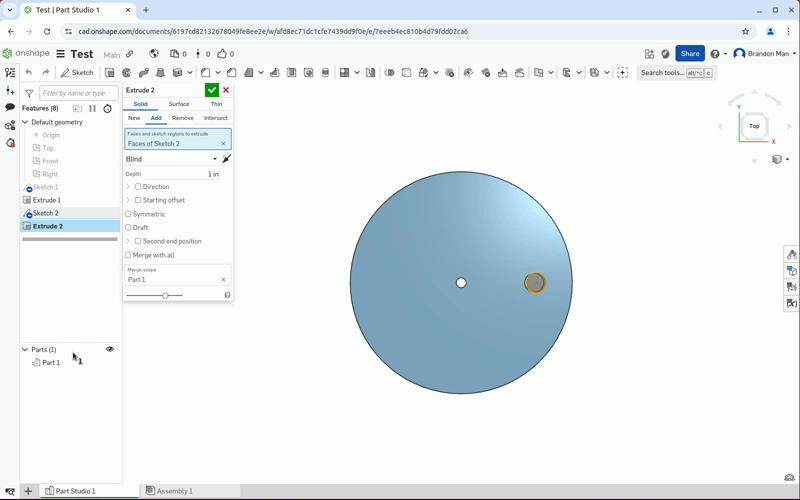
mouse_move(143, 106)
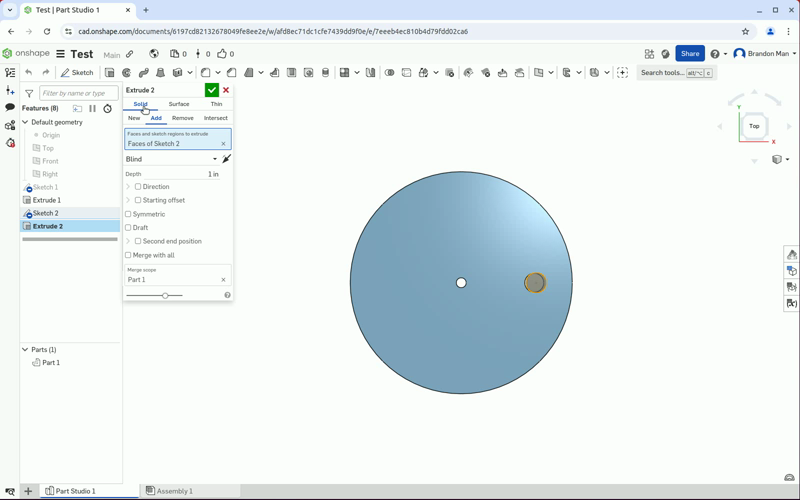
click(143, 106)
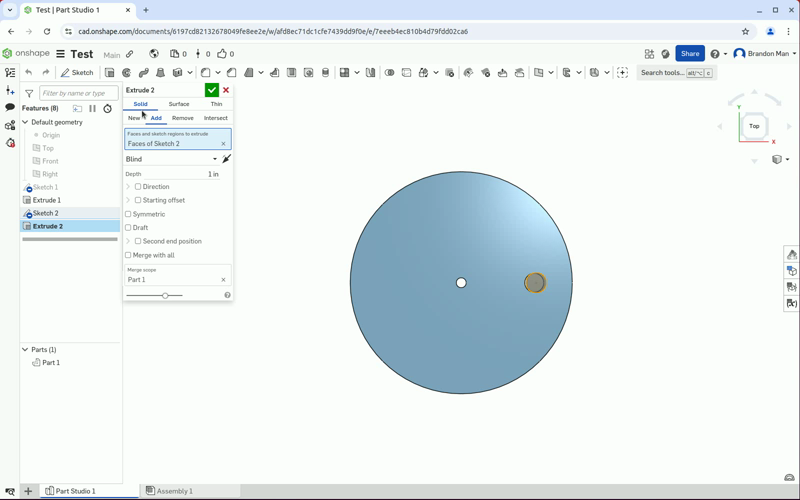
mouse_move(137, 120)
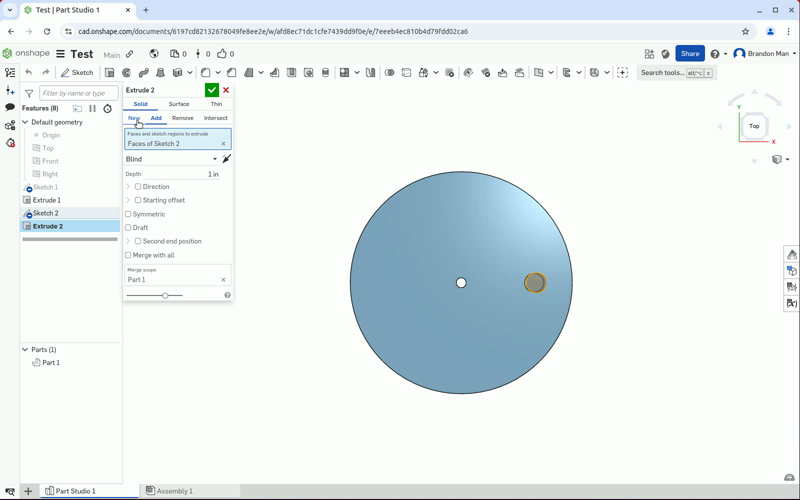
click(137, 120)
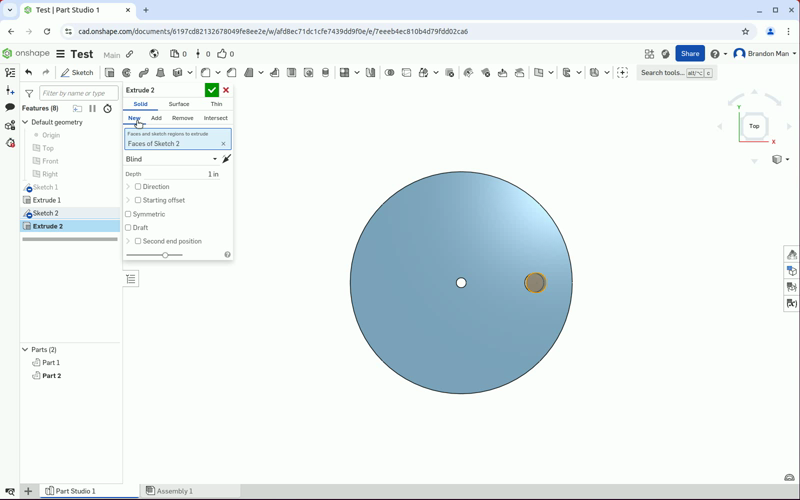
key(tab, 4)
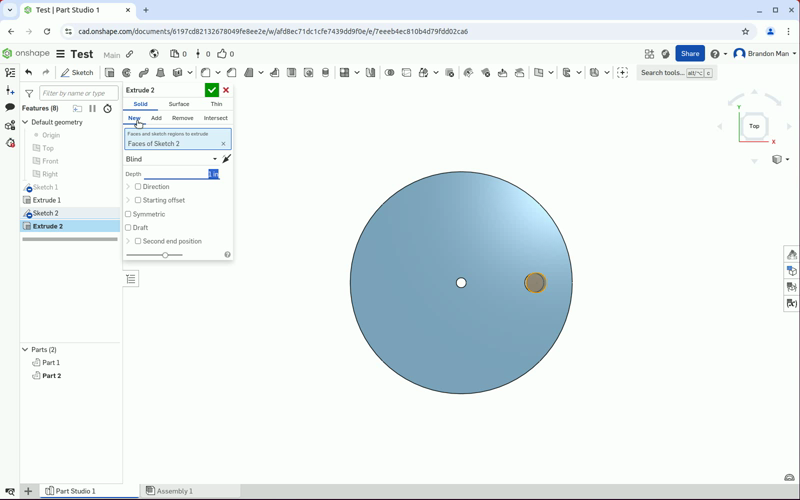
text(1.926)
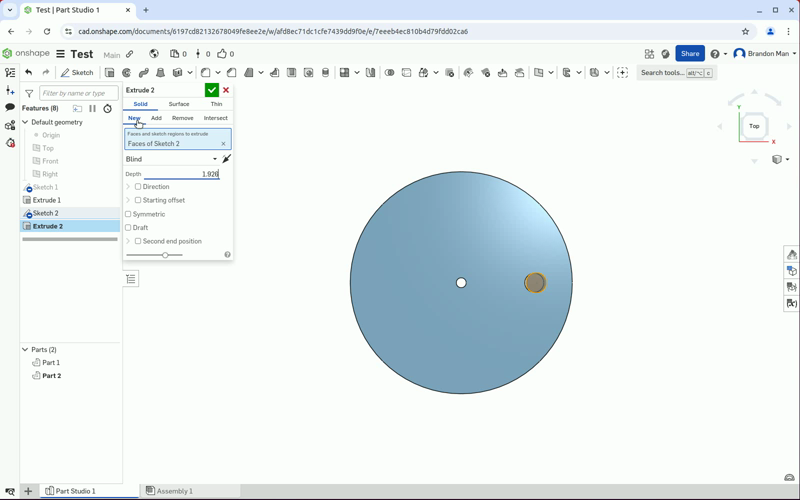
key(enter)
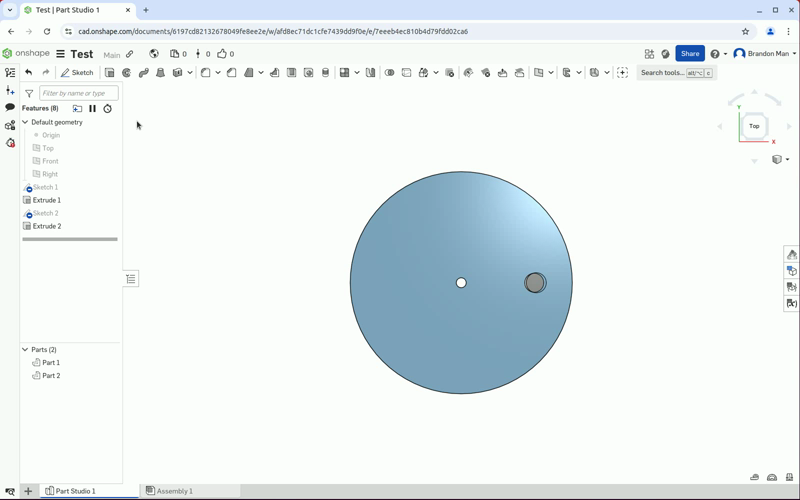
key(shift+h)
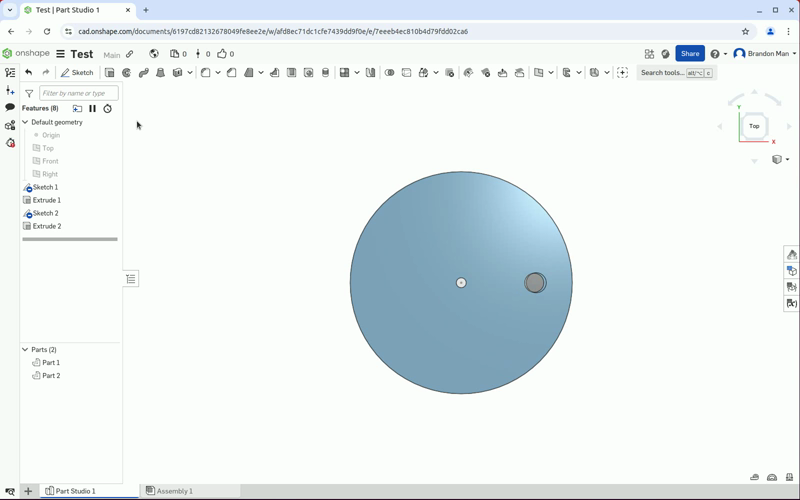
key(shift+h)
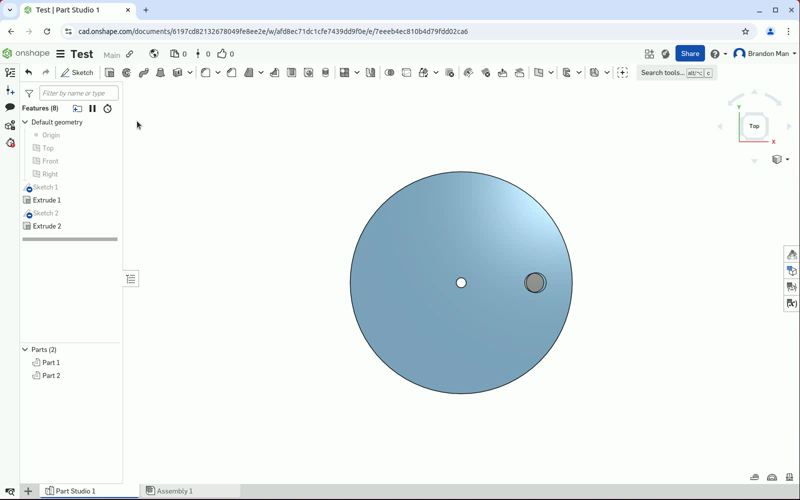
mouse_move(73, 189)
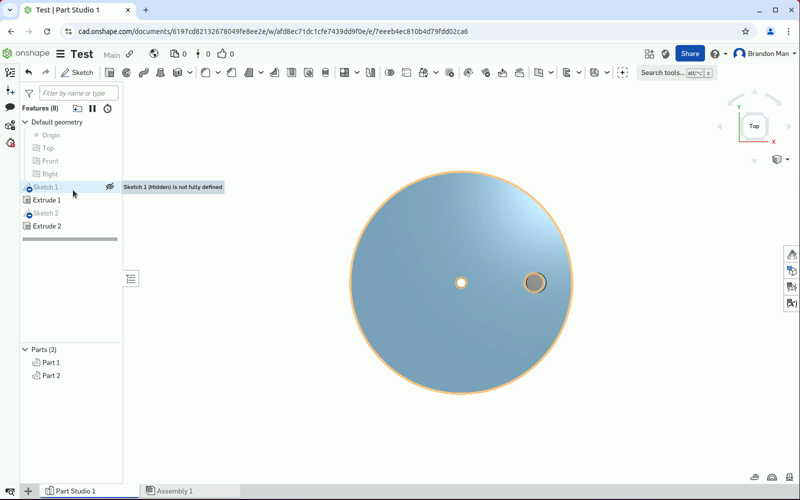
click(73, 189)
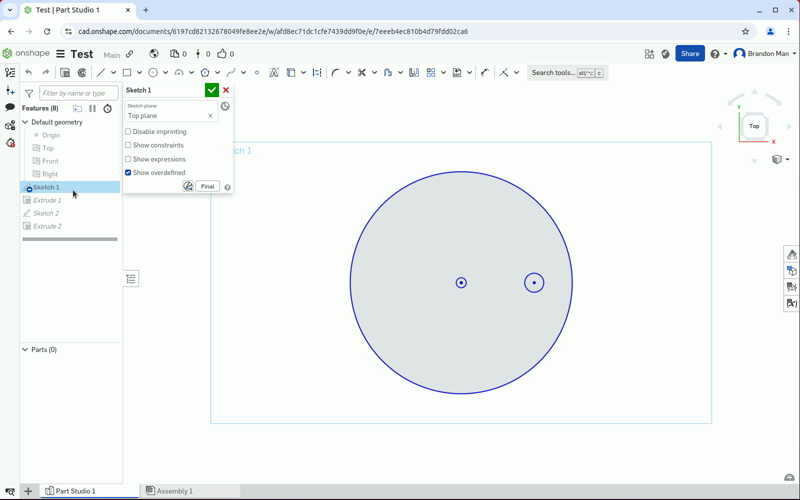
mouse_move(229, 92)
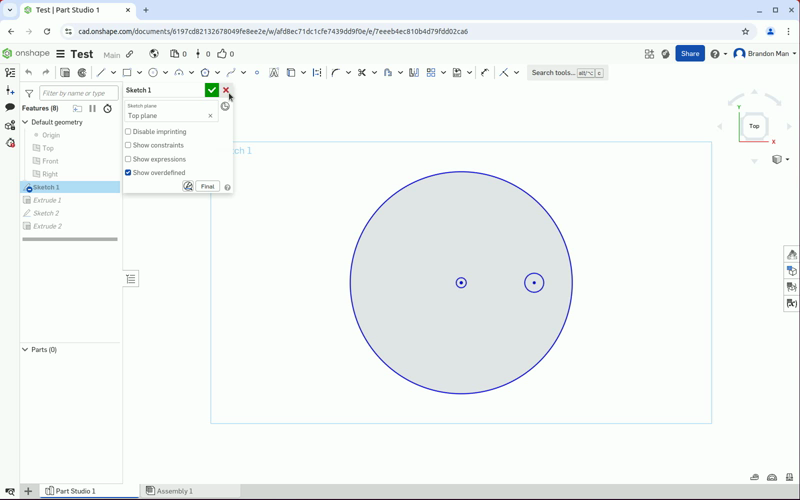
click(229, 92)
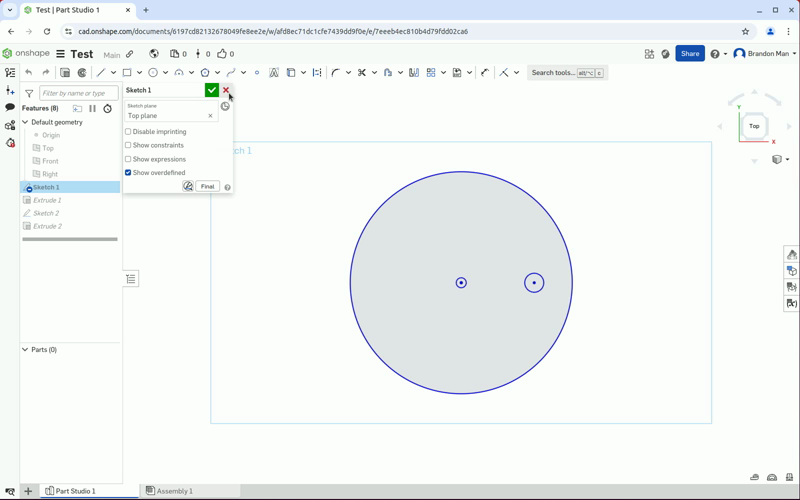
key(shift+s)
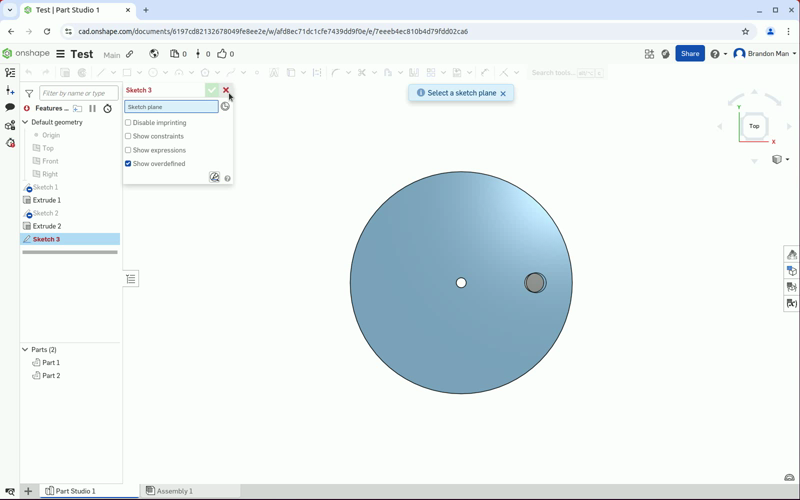
mouse_move(73, 150)
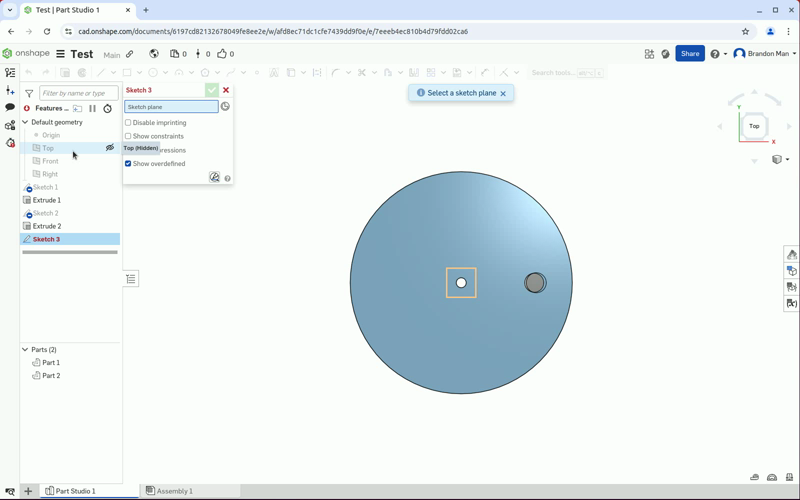
click(73, 150)
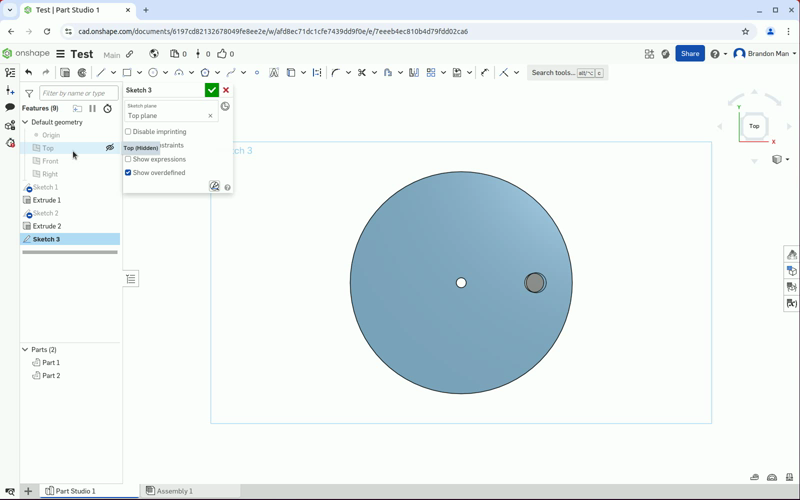
mouse_move(73, 352)
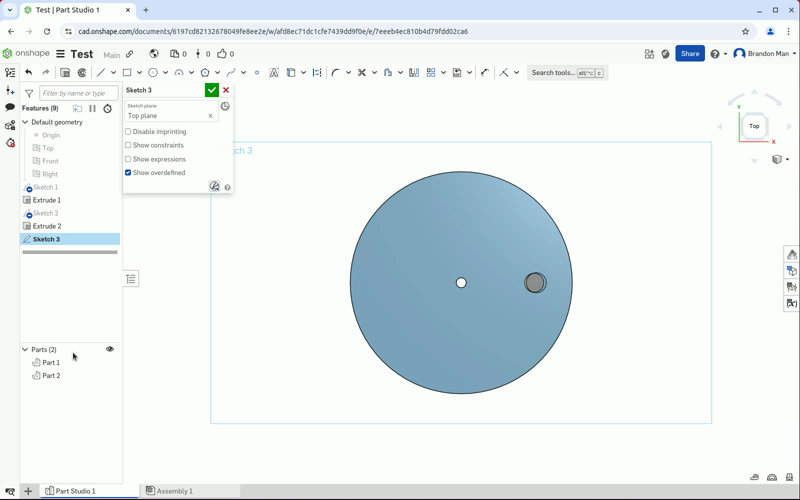
key(y)
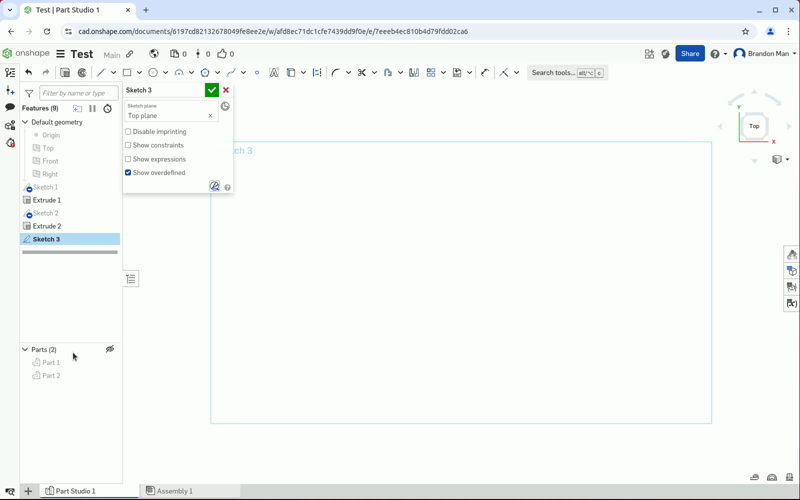
key(c)
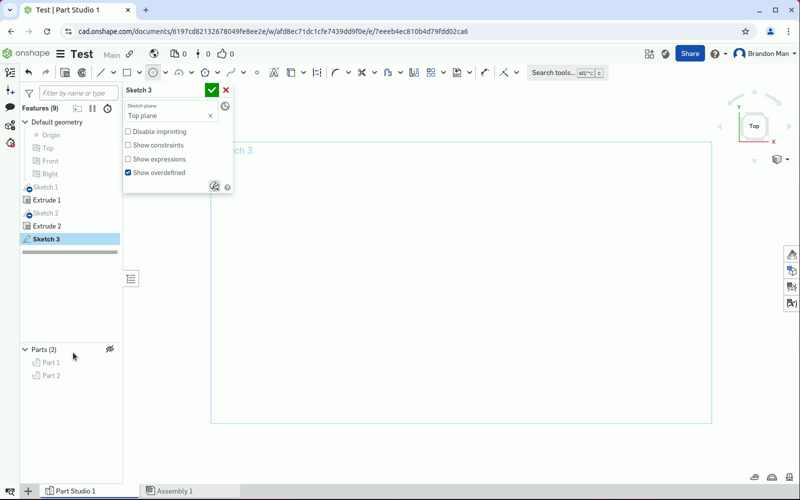
key_down(shift)
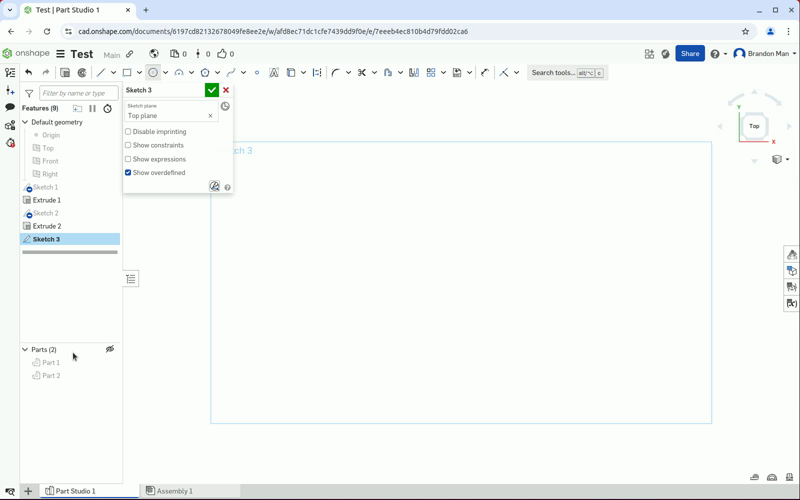
mouse_move(461, 282)
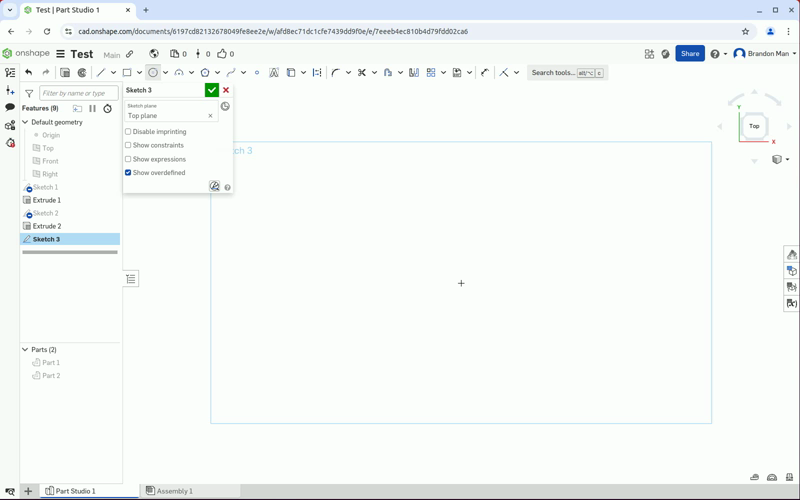
click(461, 282)
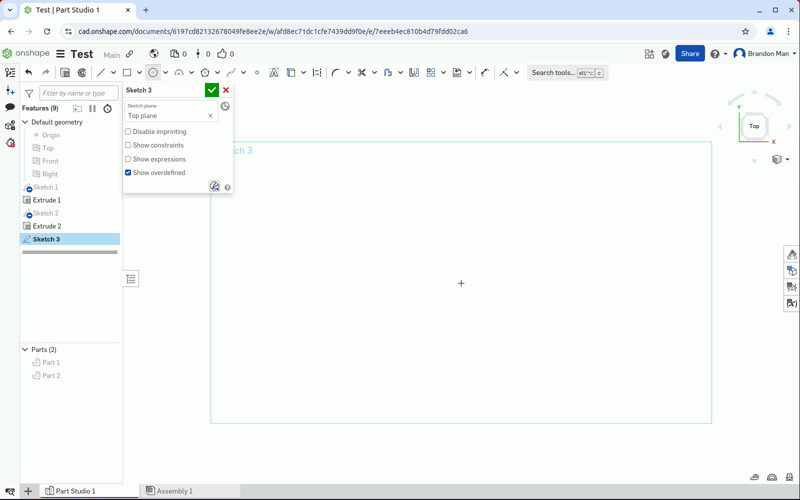
key_up(shift)
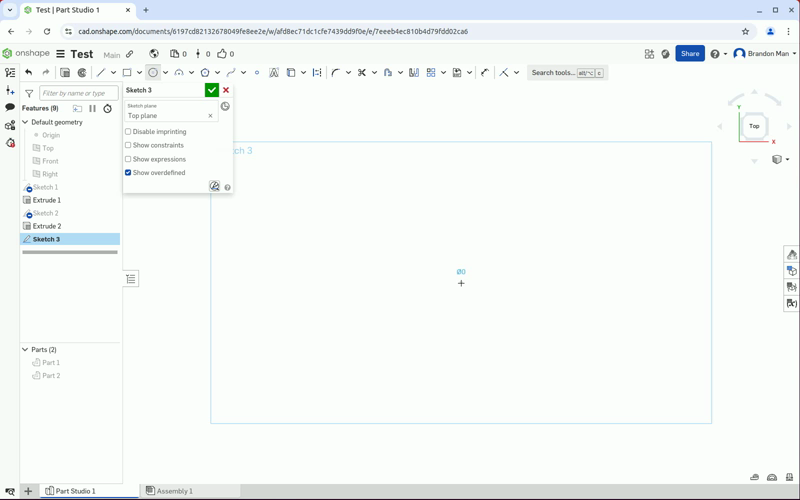
mouse_move(465, 282)
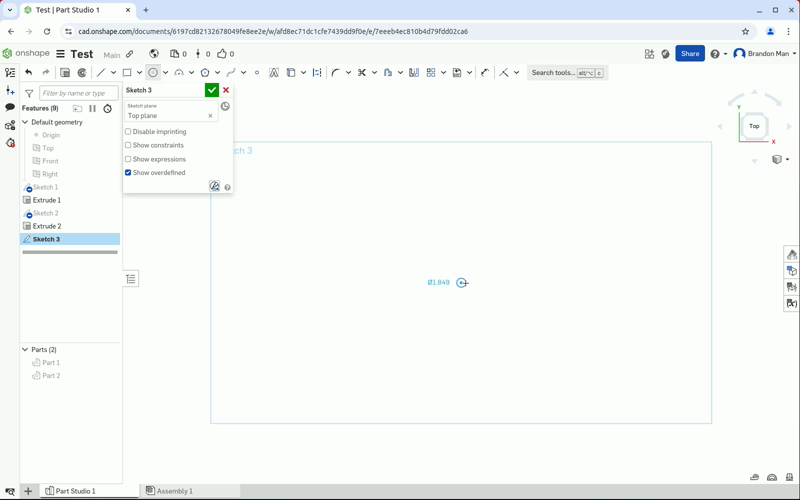
click(465, 282)
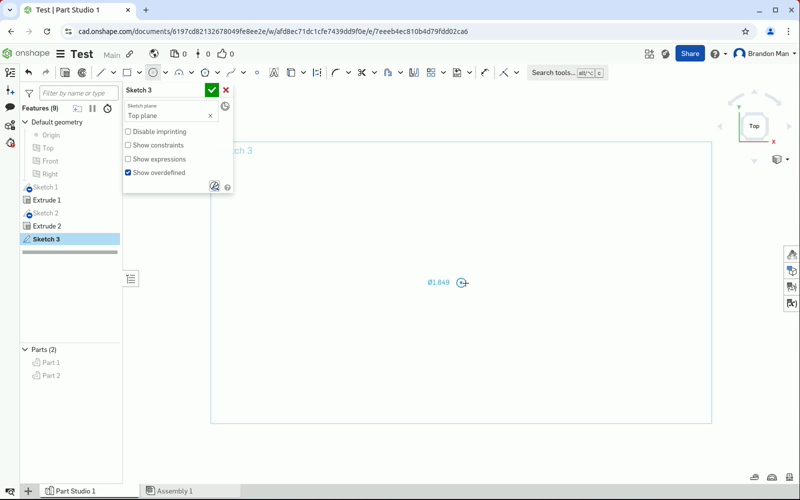
key(esc)
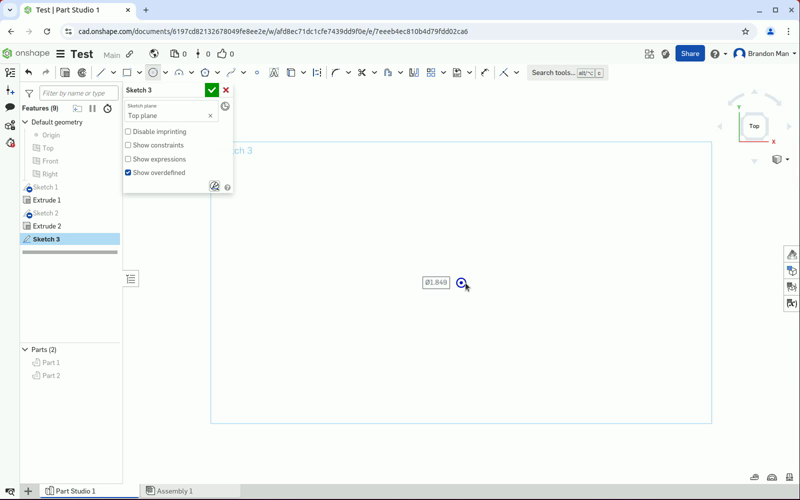
mouse_move(458, 283)
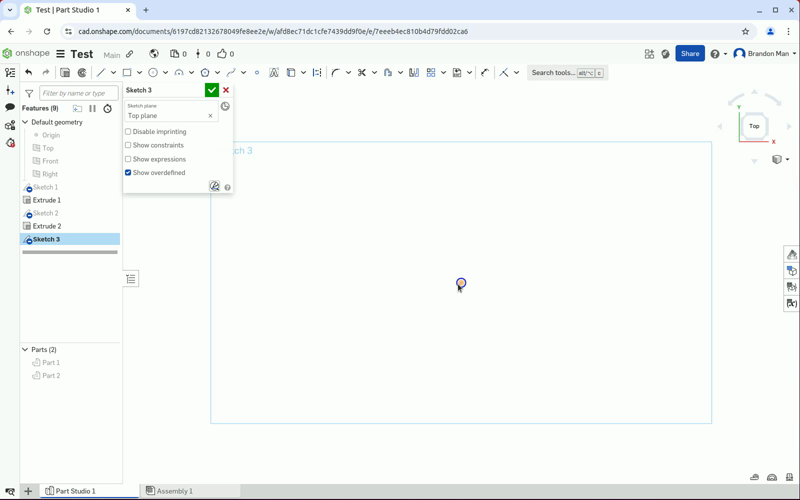
scroll(6)
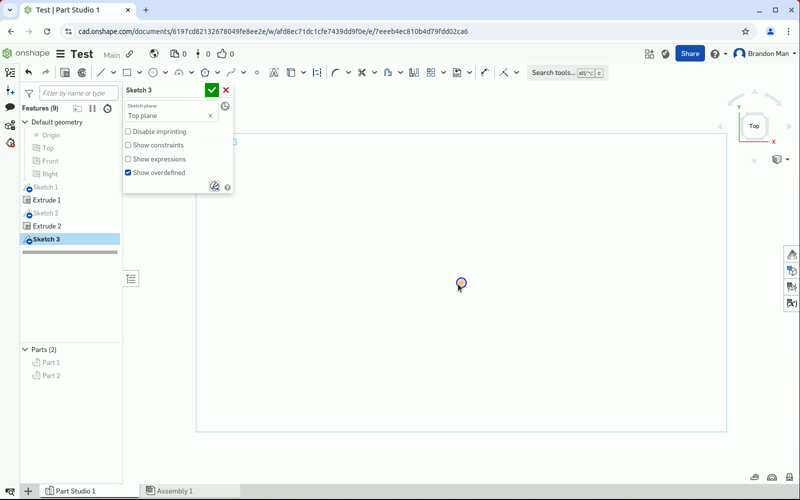
scroll(6)
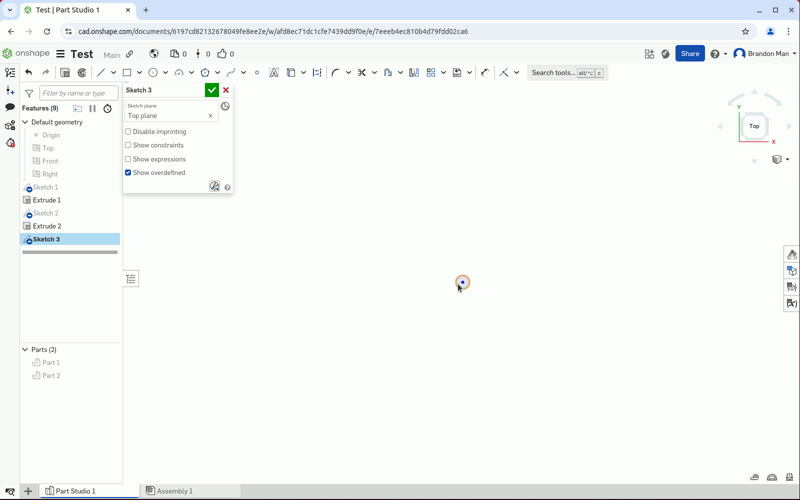
scroll(6)
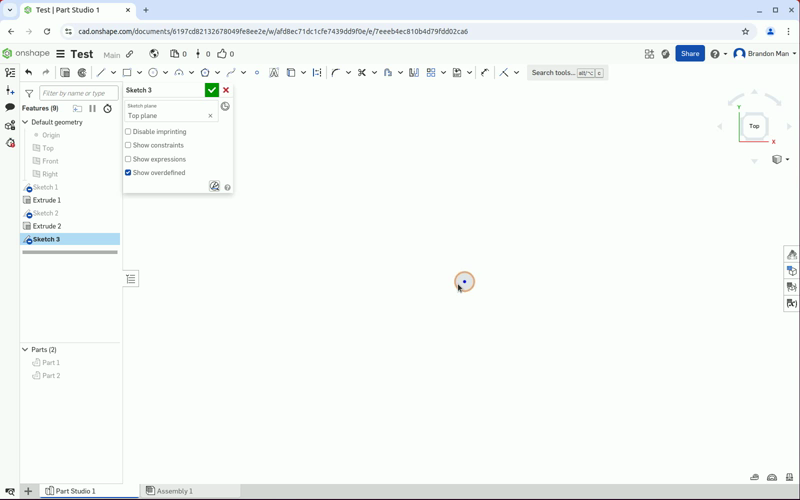
scroll(6)
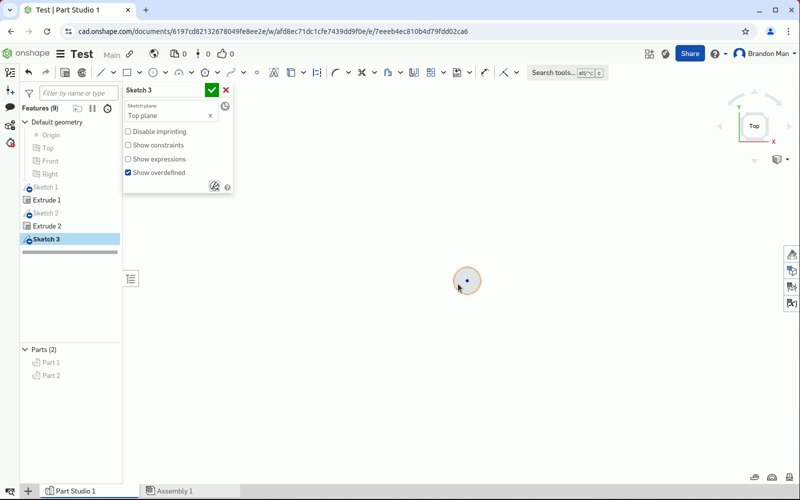
scroll(6)
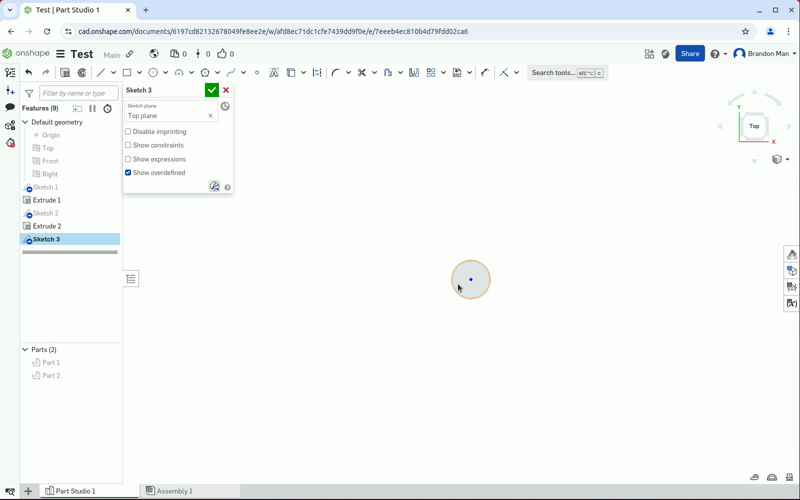
scroll(6)
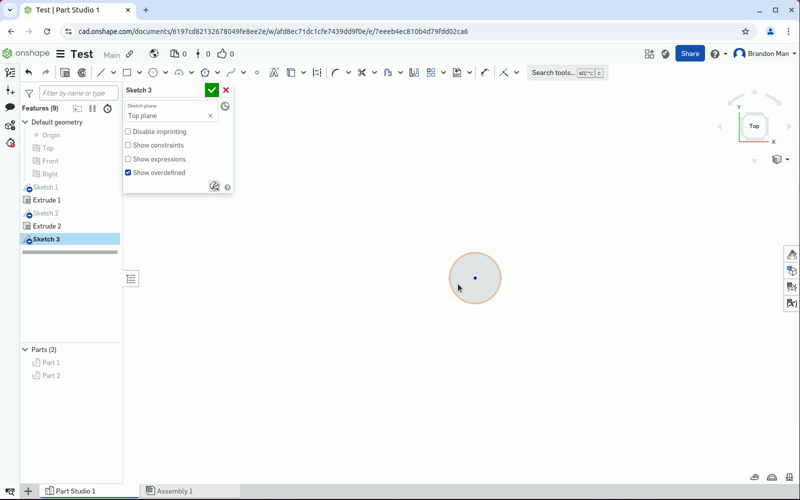
scroll(6)
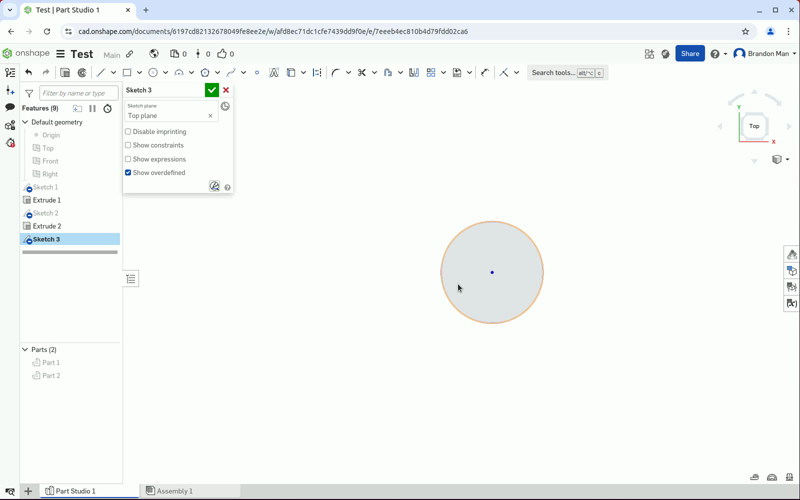
click(458, 283)
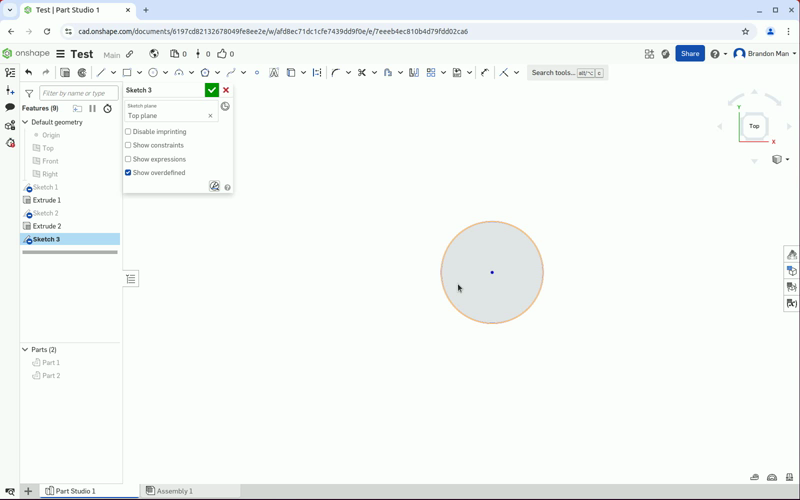
scroll(-6)
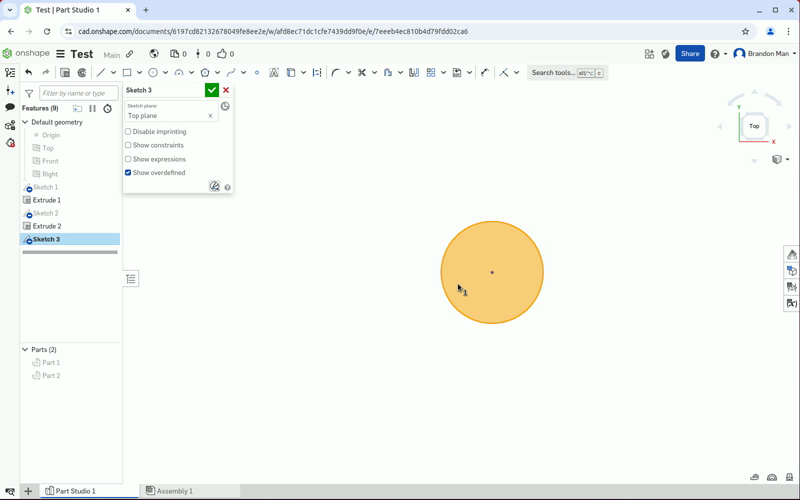
scroll(-6)
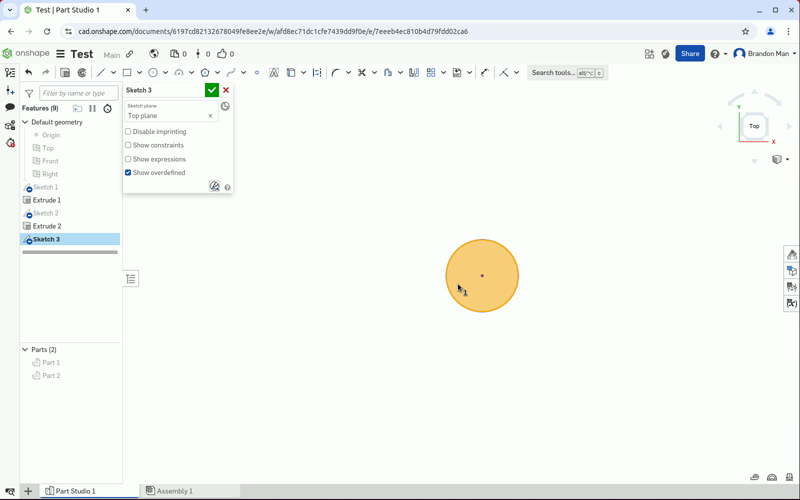
scroll(-6)
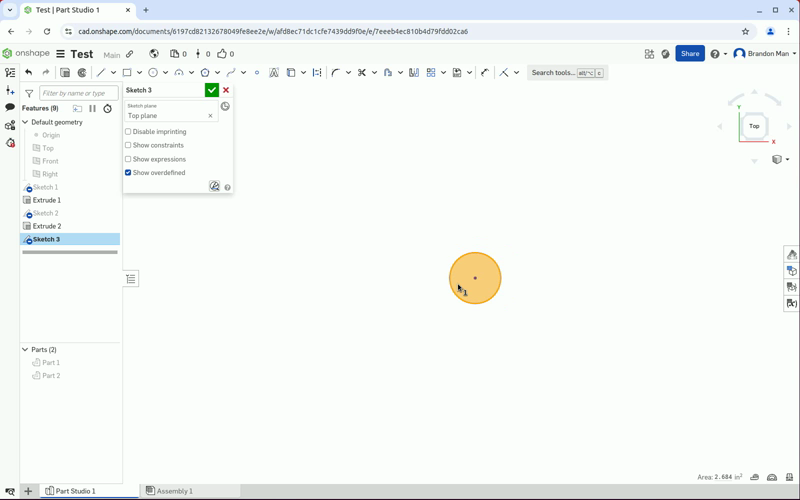
scroll(-6)
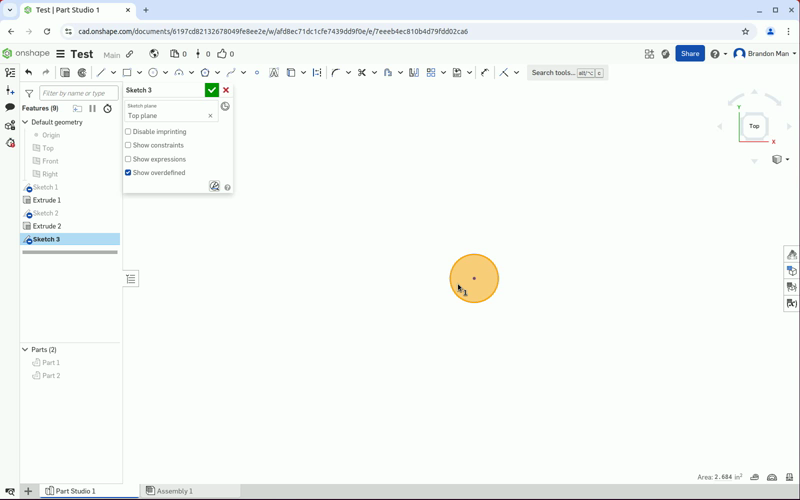
scroll(-6)
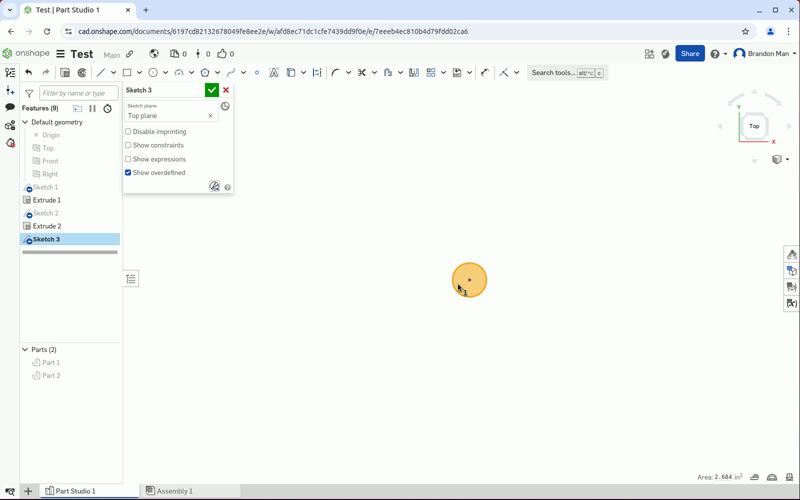
scroll(-6)
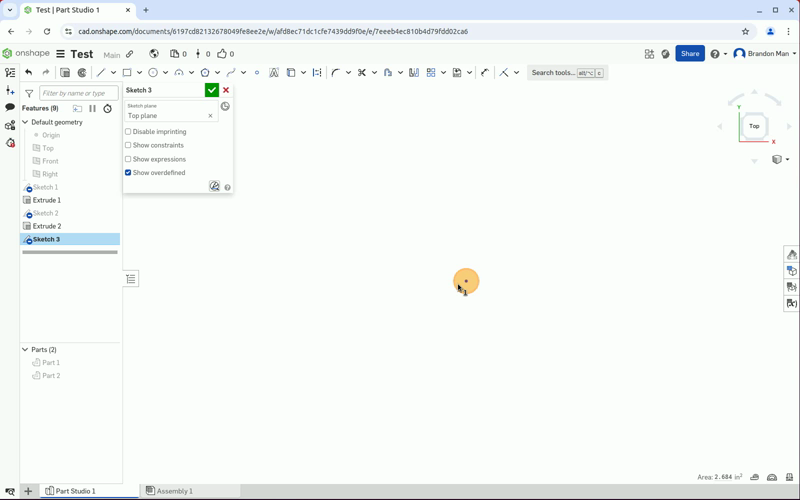
scroll(-6)
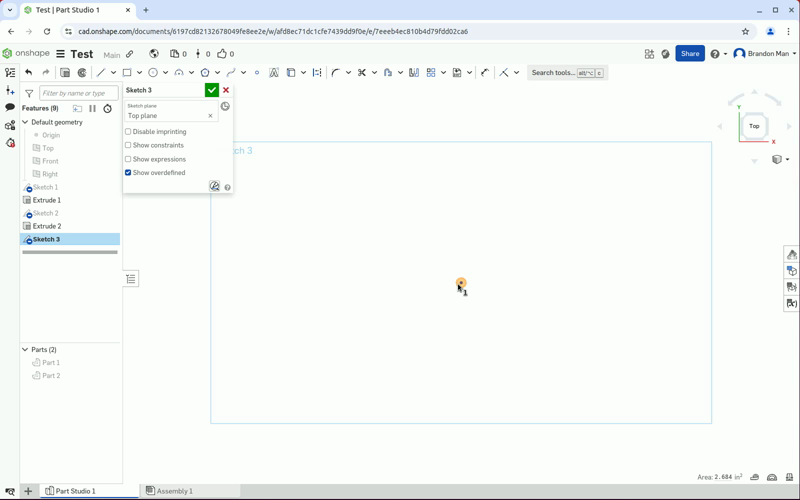
mouse_move(73, 352)
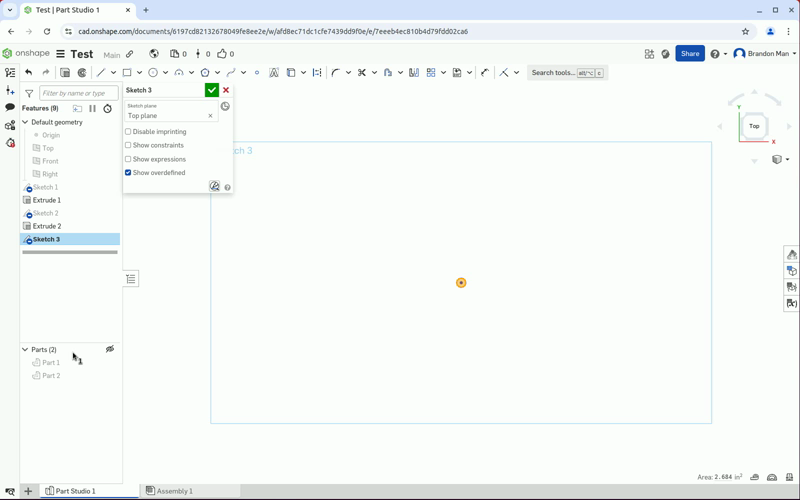
key(shift+y)
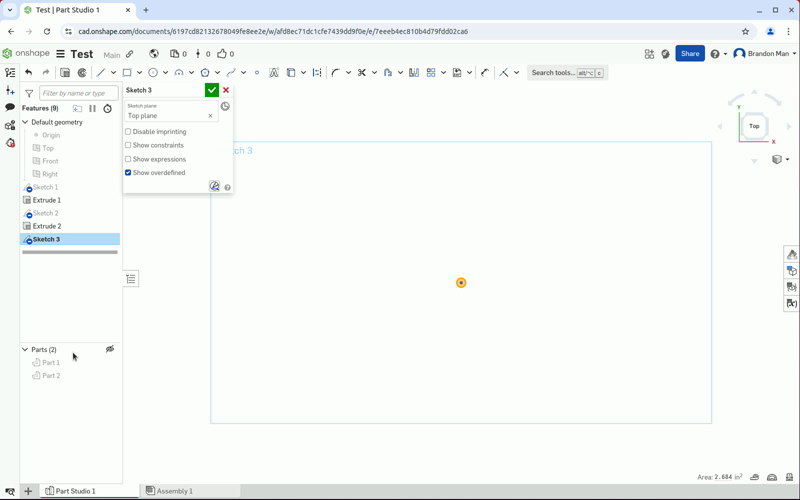
key(shift+e)
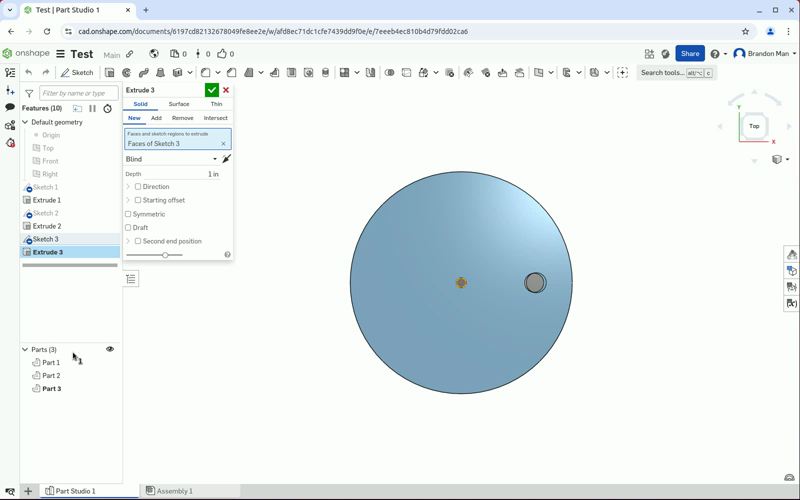
mouse_move(143, 106)
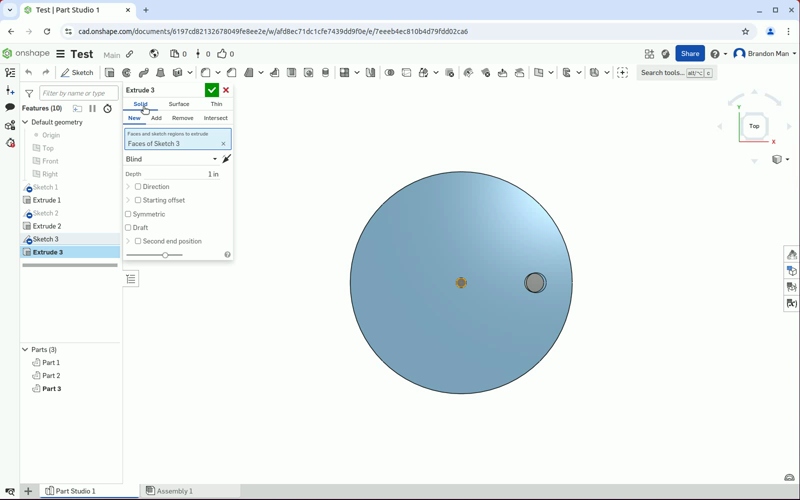
click(143, 106)
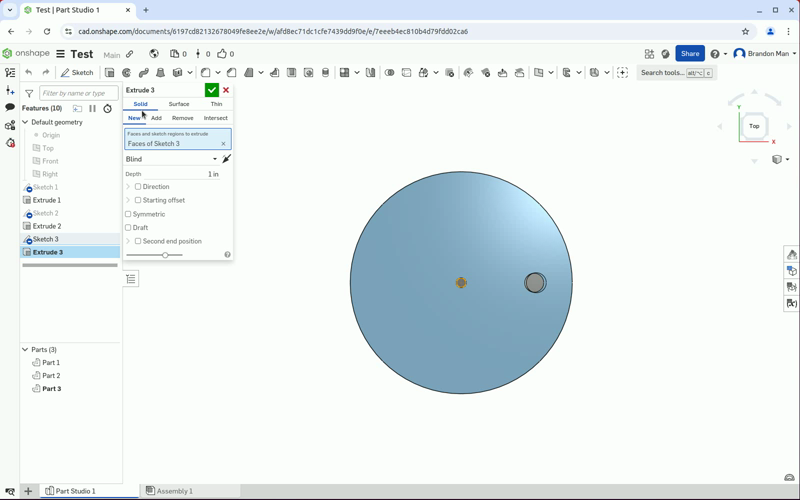
mouse_move(137, 120)
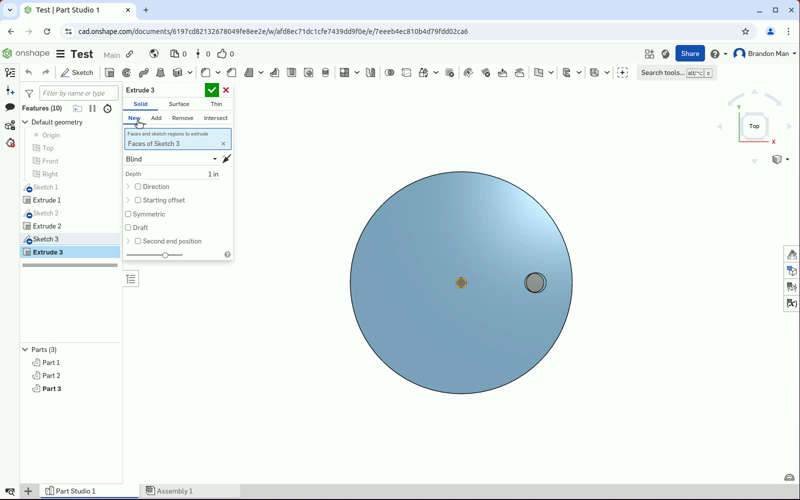
click(137, 120)
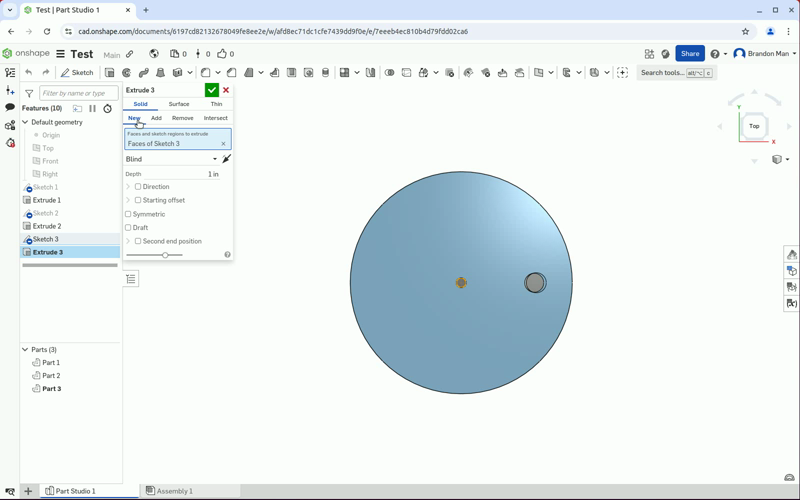
key(tab, 4)
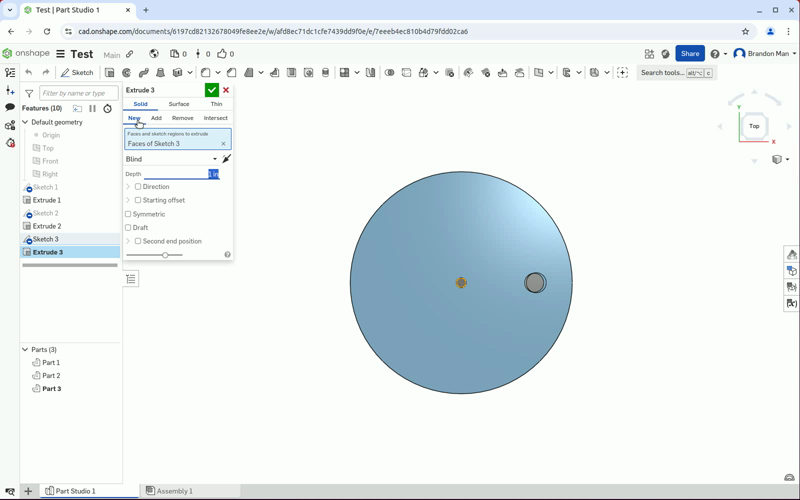
text(1.926)
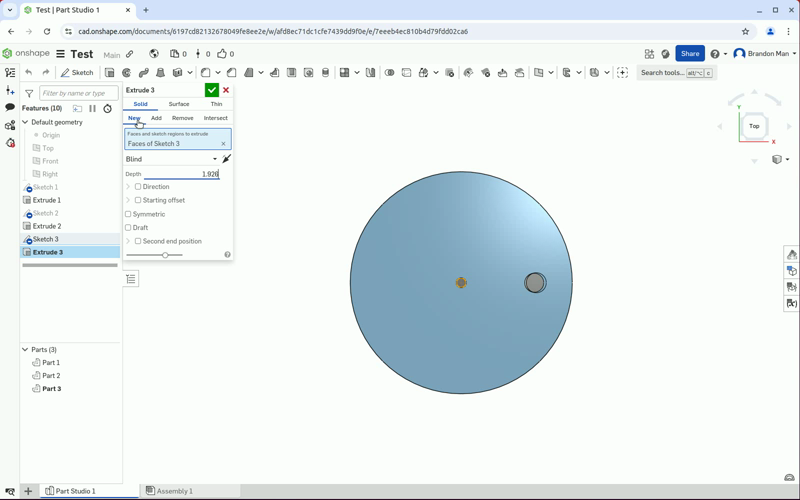
key(enter)
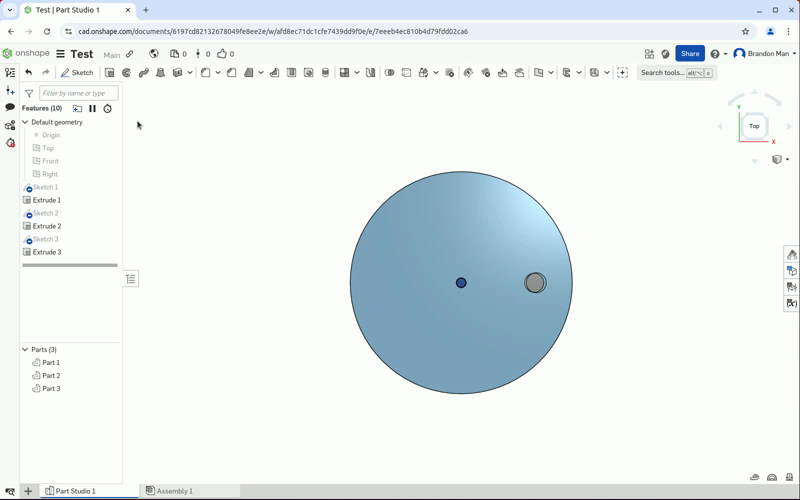
key(shift+h)
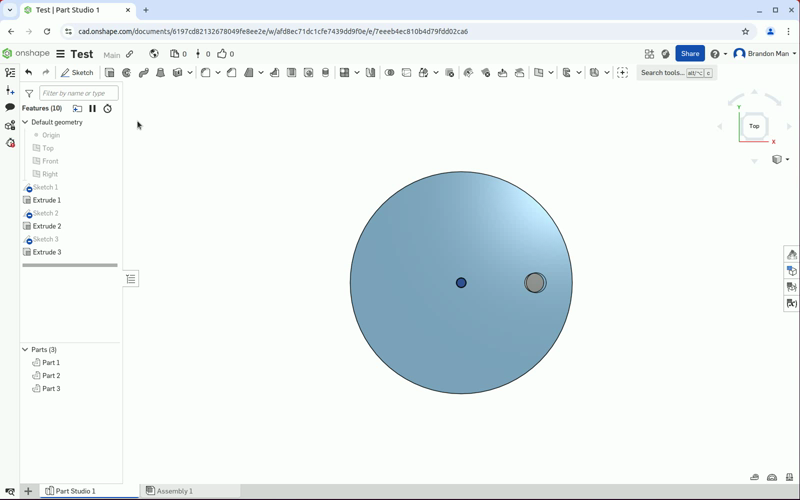
key(shift+h)
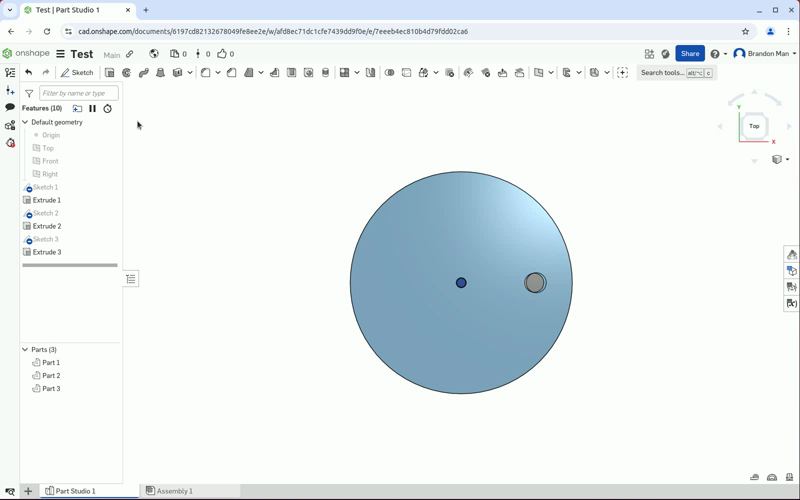
mouse_move(73, 189)
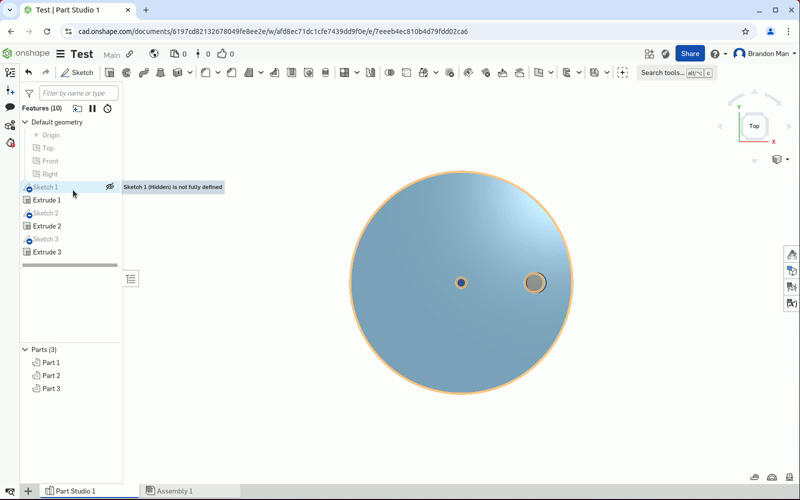
click(73, 189)
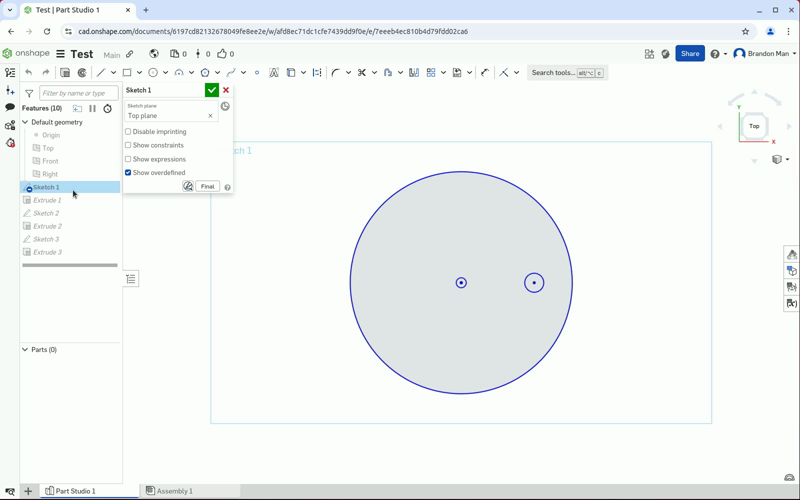
mouse_move(229, 92)
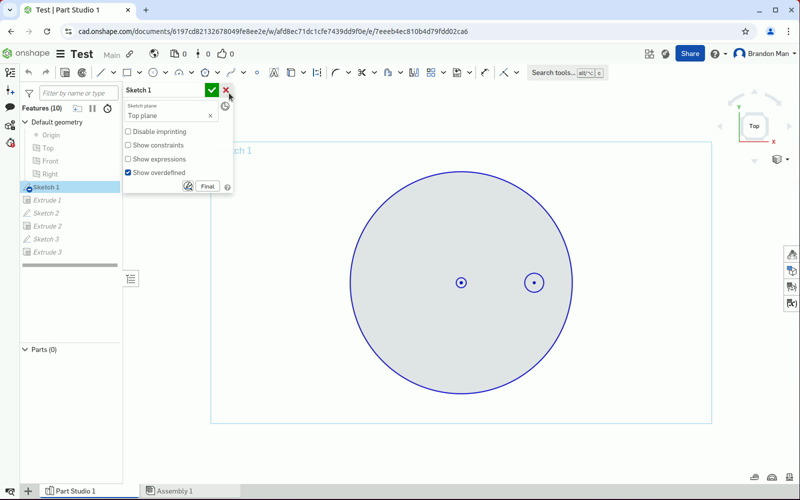
click(229, 92)
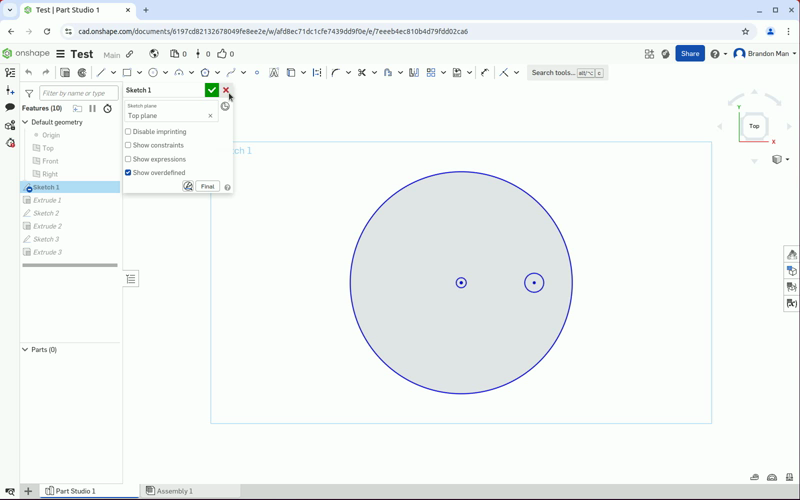
key(shift+s)
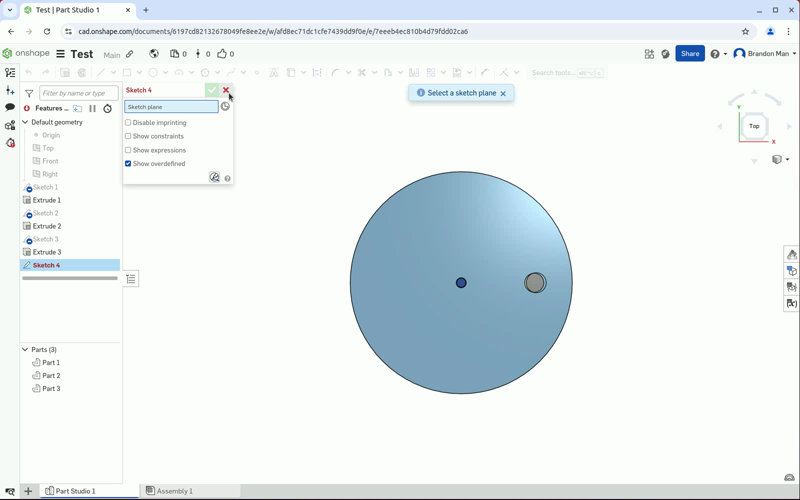
mouse_move(73, 150)
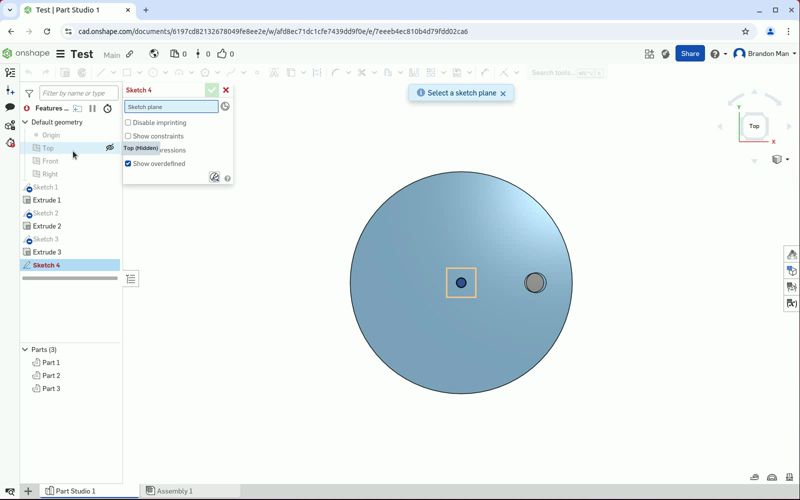
click(73, 150)
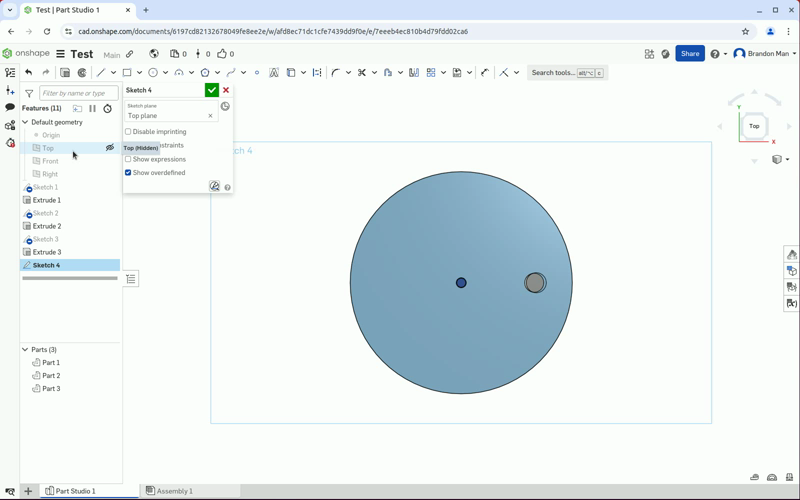
mouse_move(73, 352)
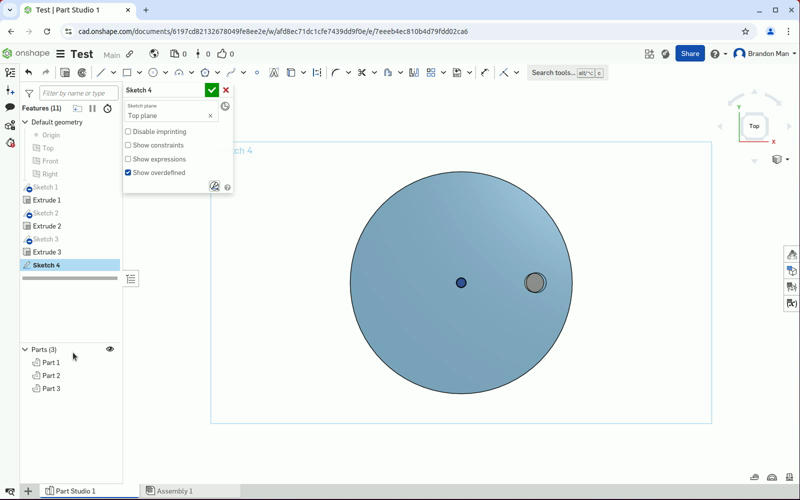
key(y)
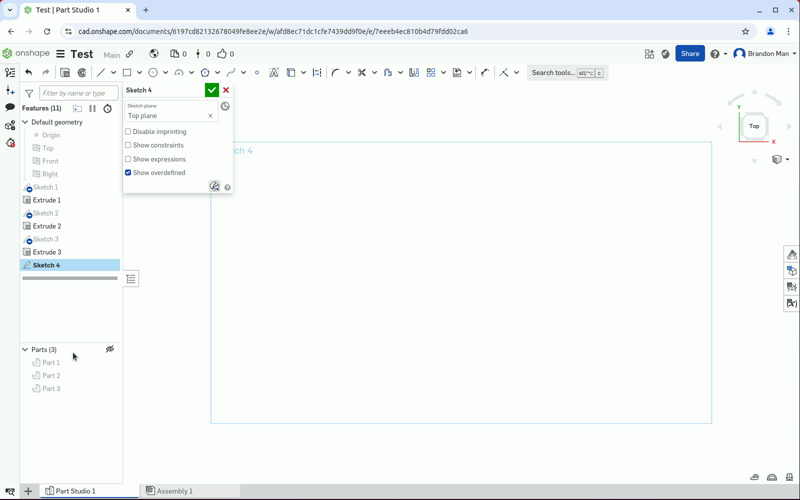
key(c)
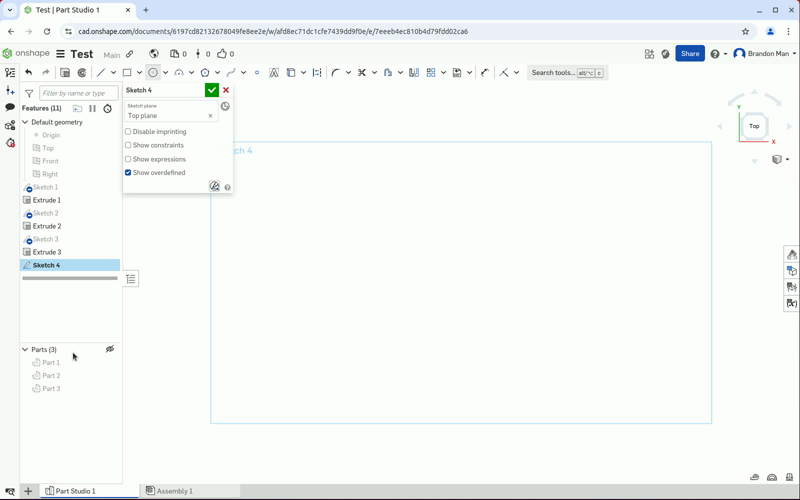
key_down(shift)
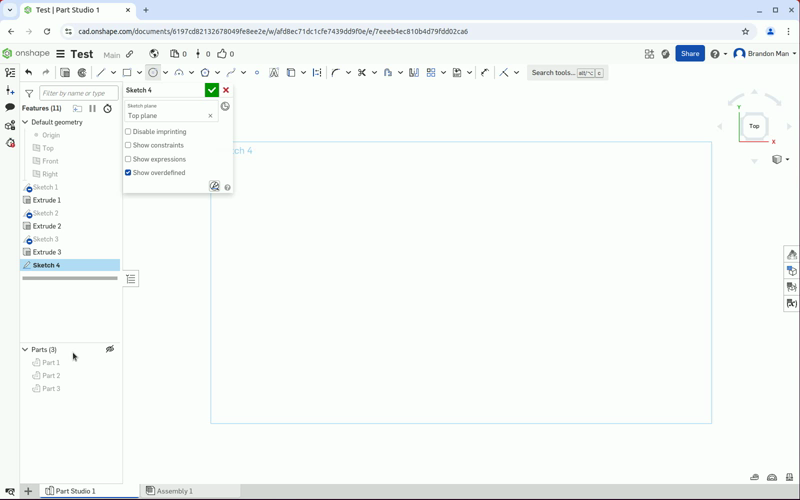
mouse_move(536, 282)
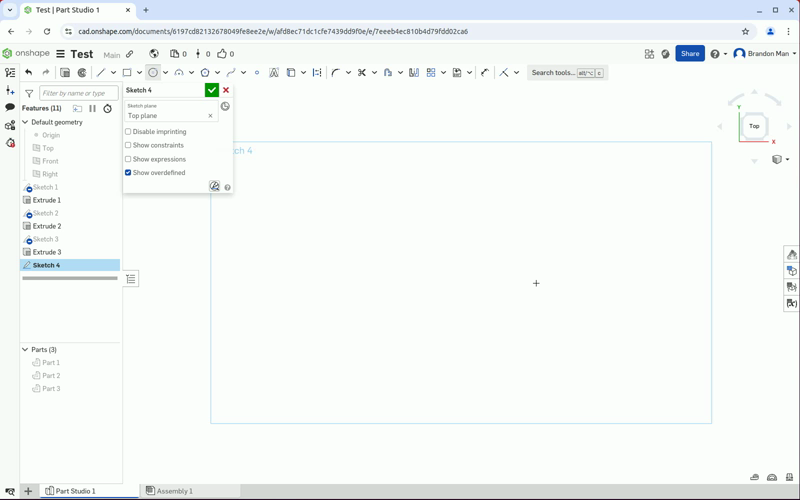
click(536, 282)
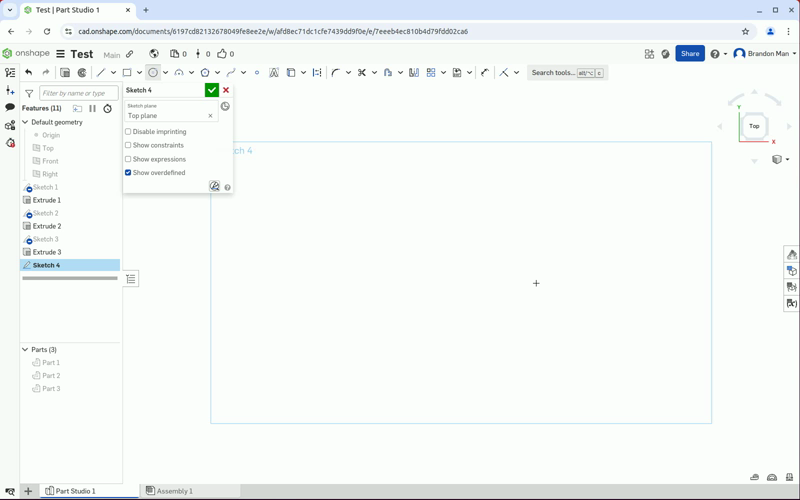
key_up(shift)
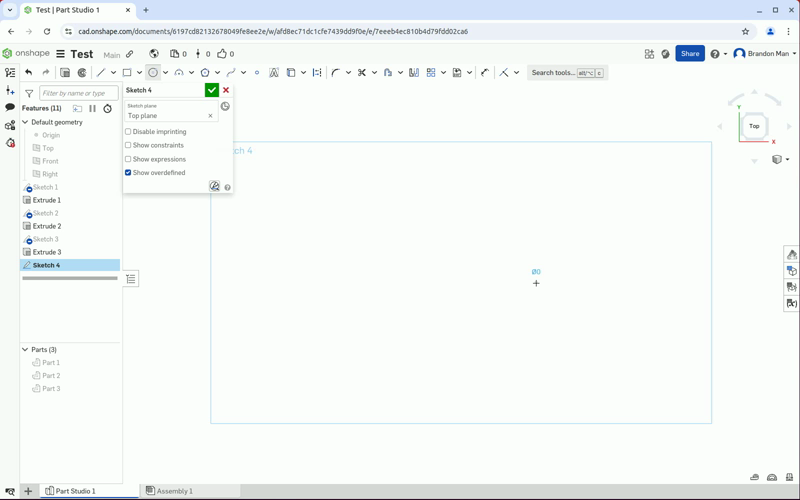
mouse_move(546, 282)
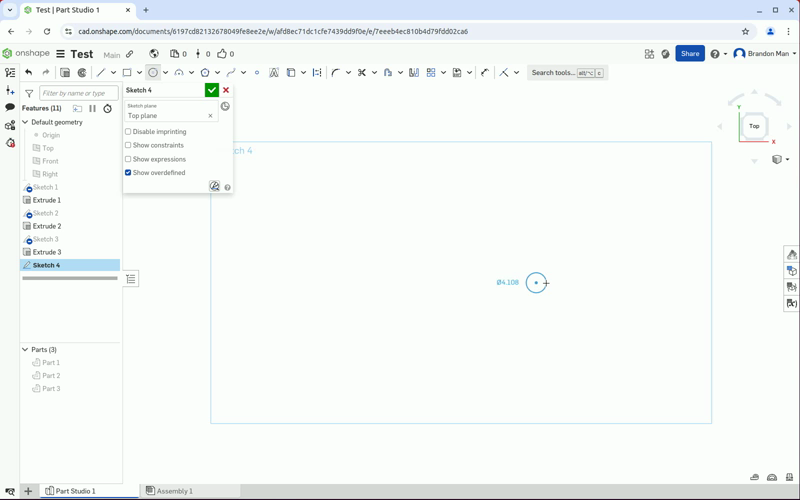
click(546, 282)
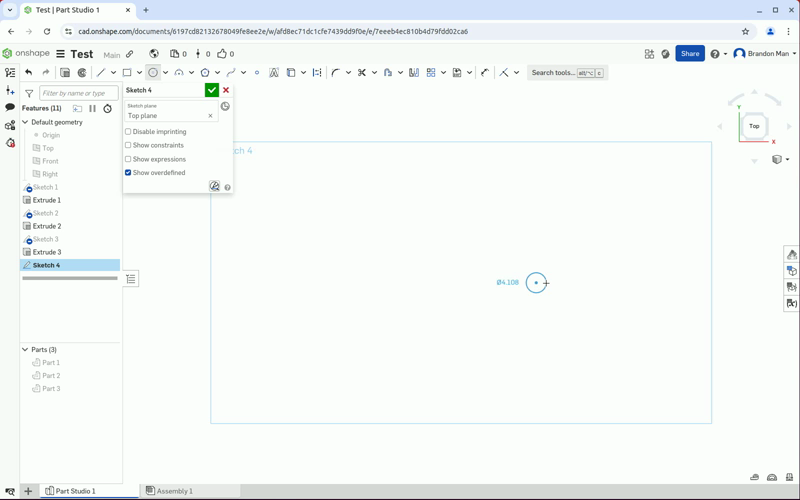
key(esc)
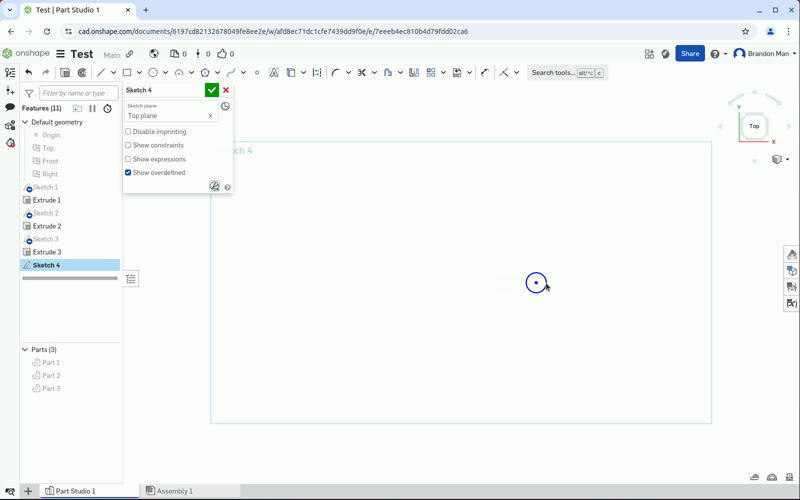
mouse_move(532, 288)
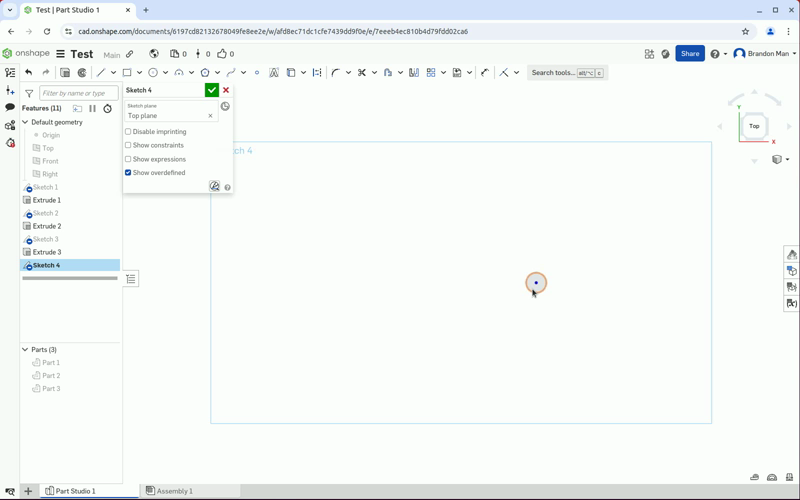
scroll(6)
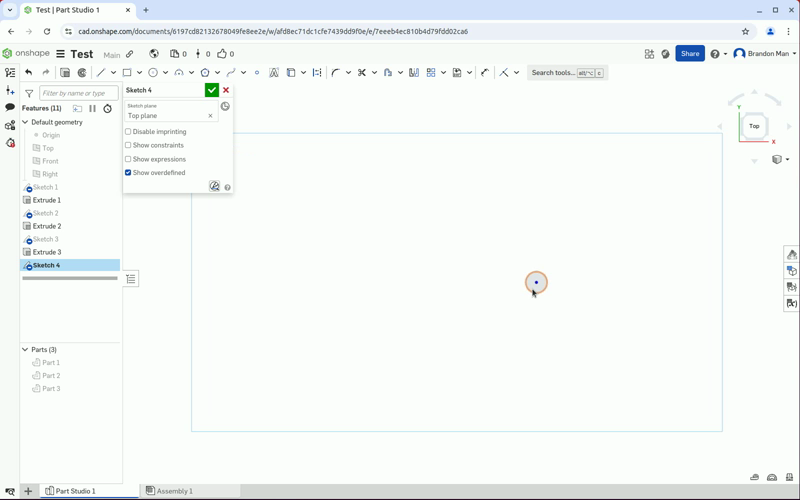
scroll(6)
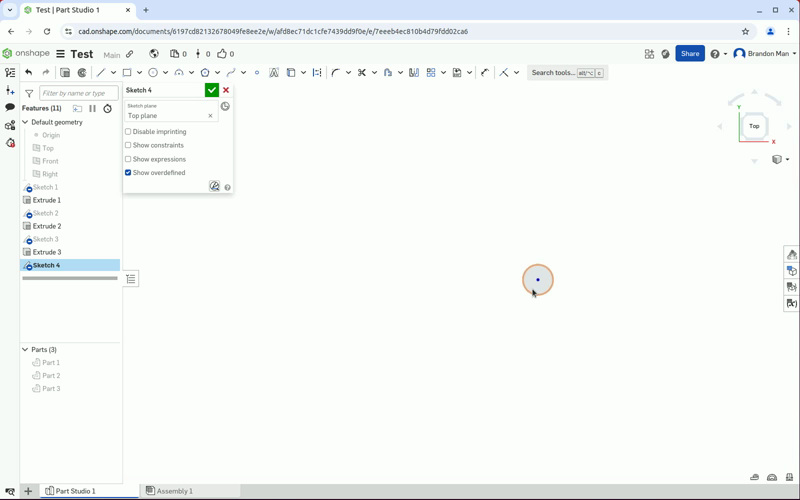
scroll(6)
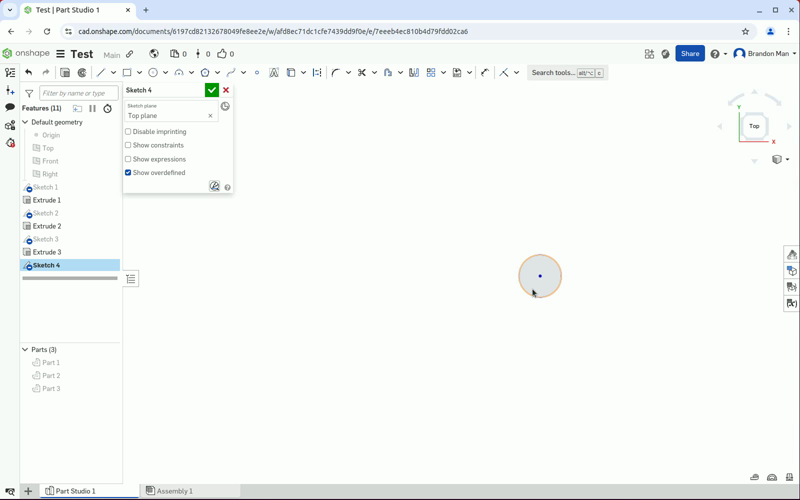
scroll(6)
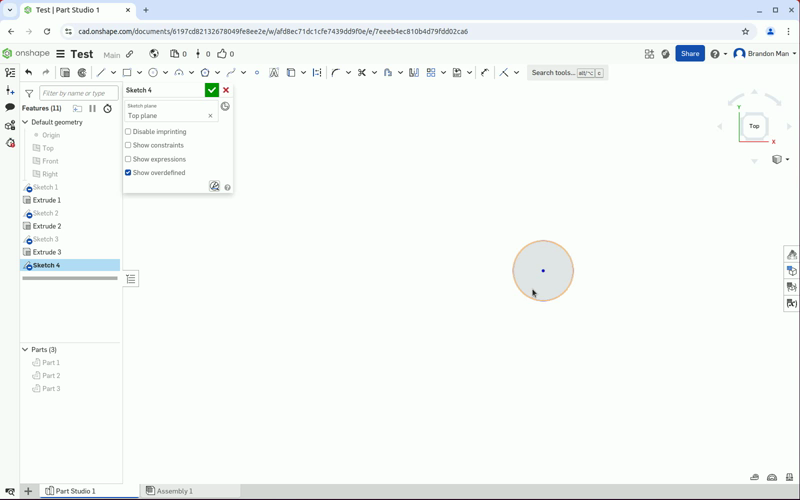
scroll(6)
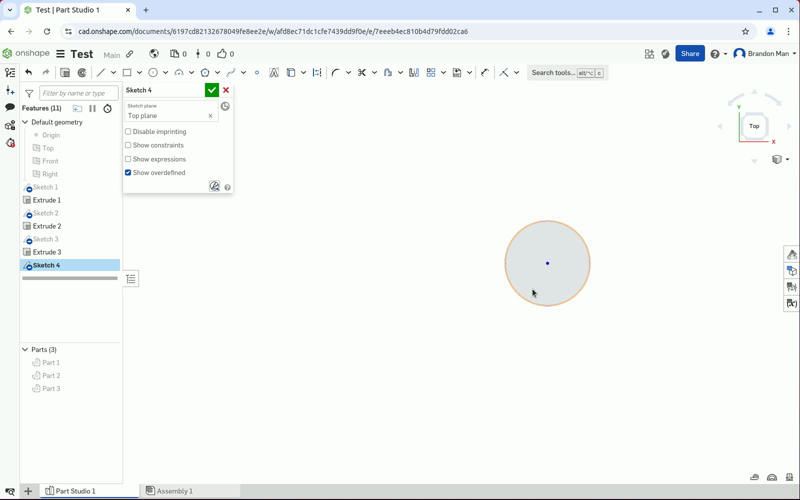
scroll(6)
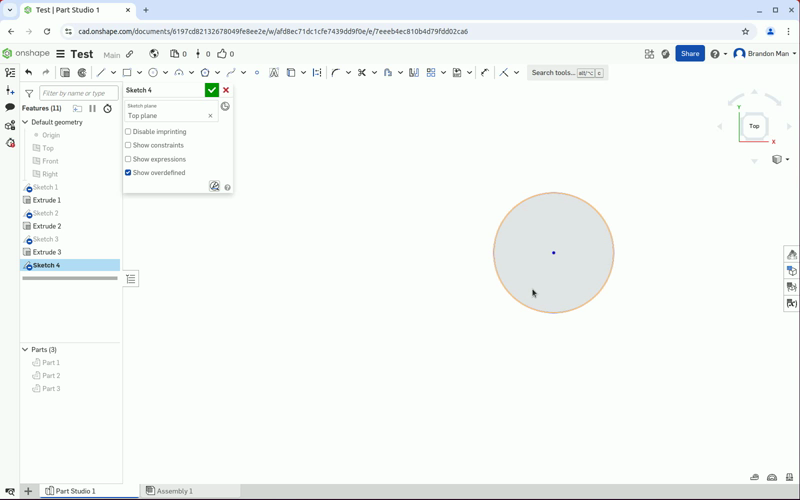
scroll(6)
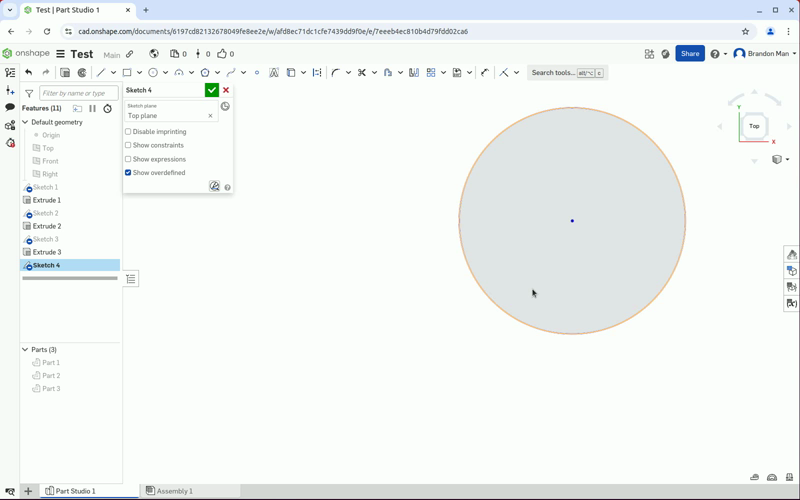
click(532, 288)
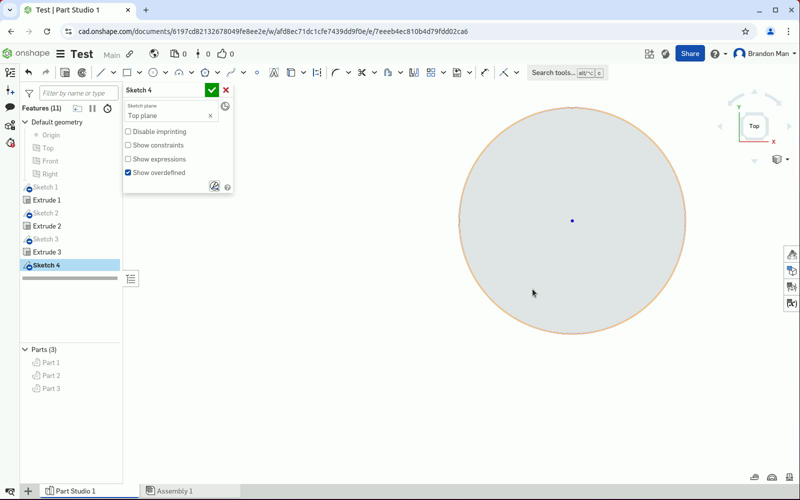
scroll(-6)
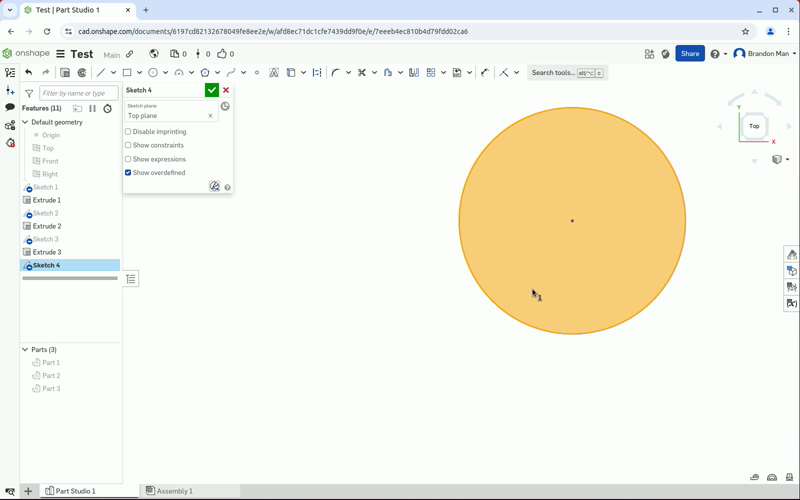
scroll(-6)
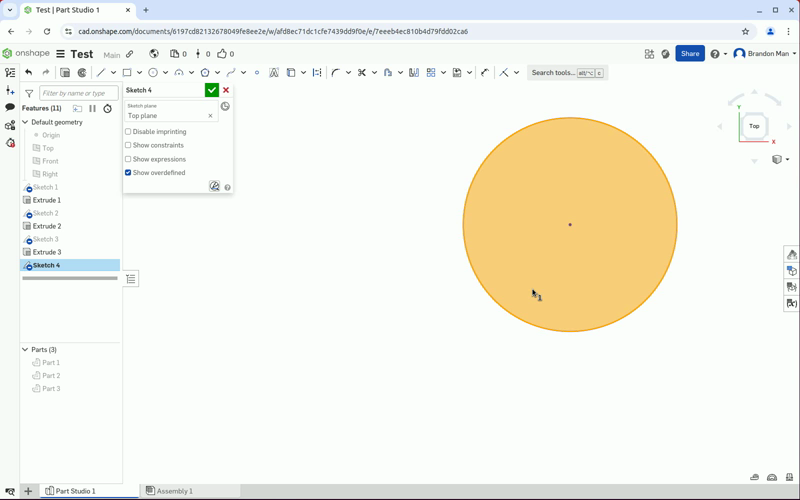
scroll(-6)
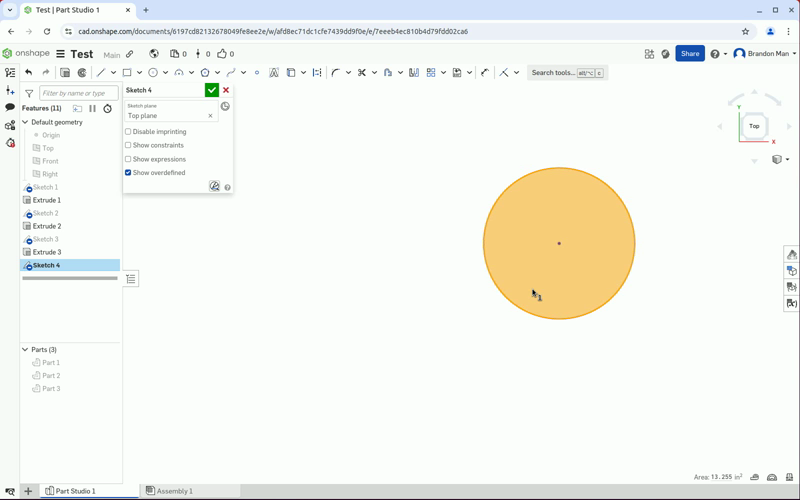
scroll(-6)
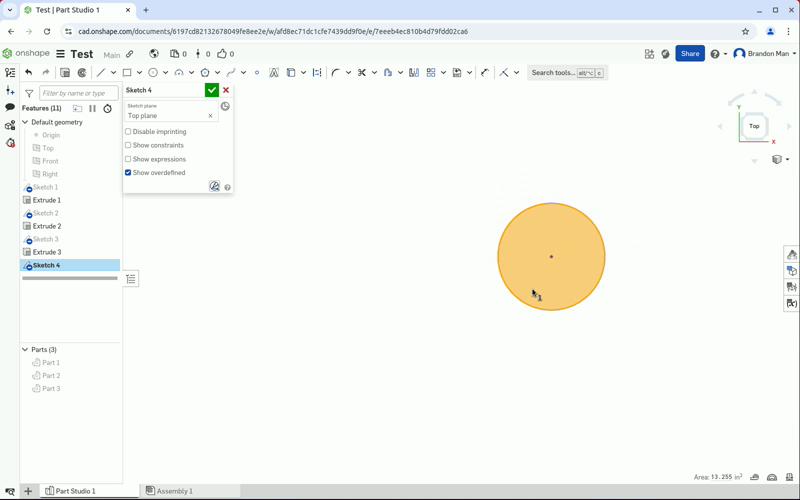
scroll(-6)
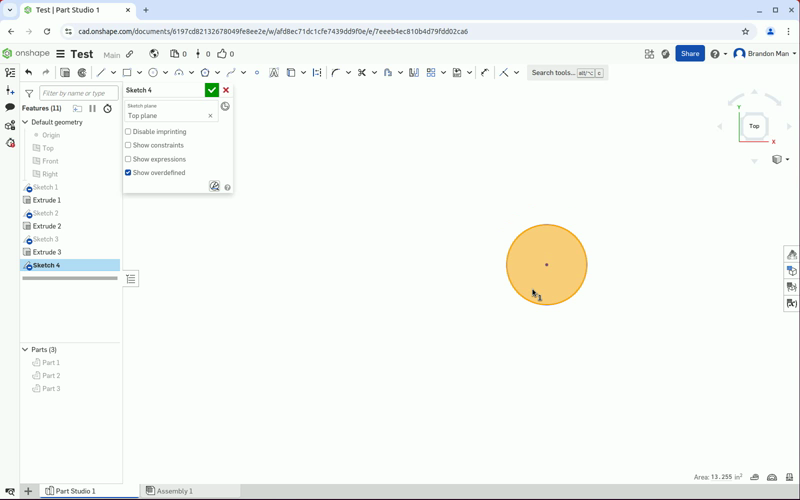
scroll(-6)
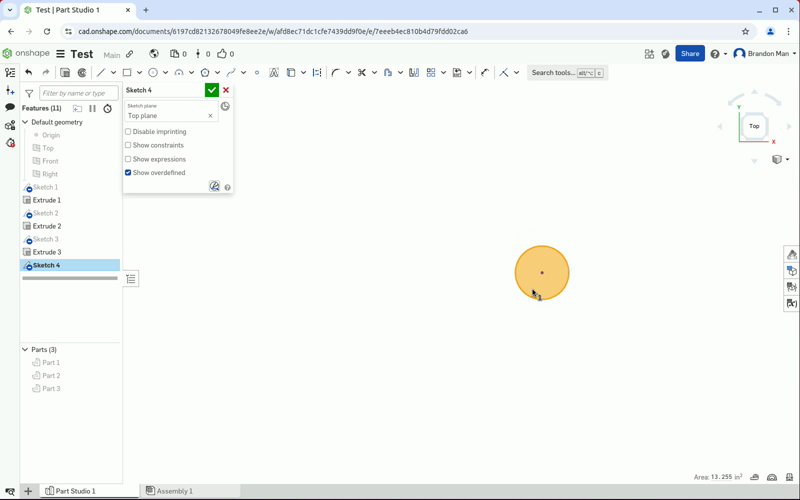
scroll(-6)
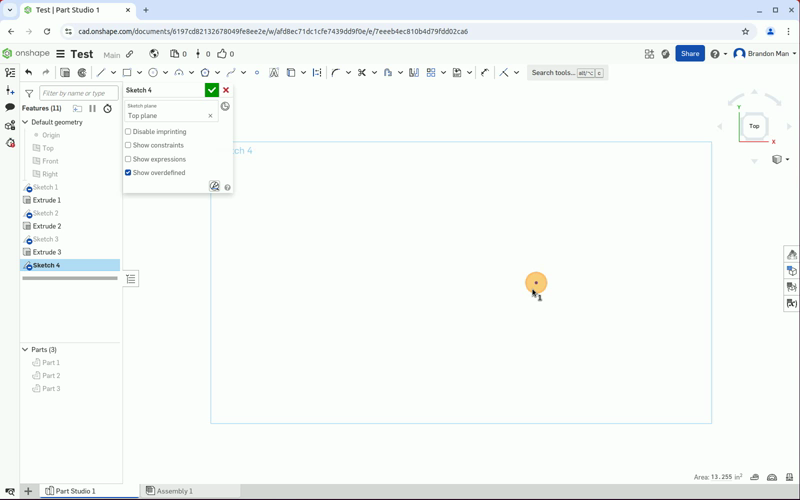
mouse_move(73, 352)
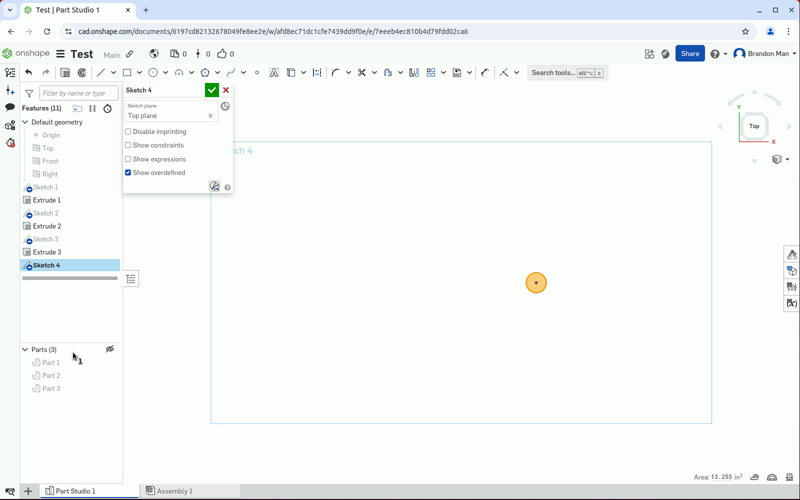
key(shift+y)
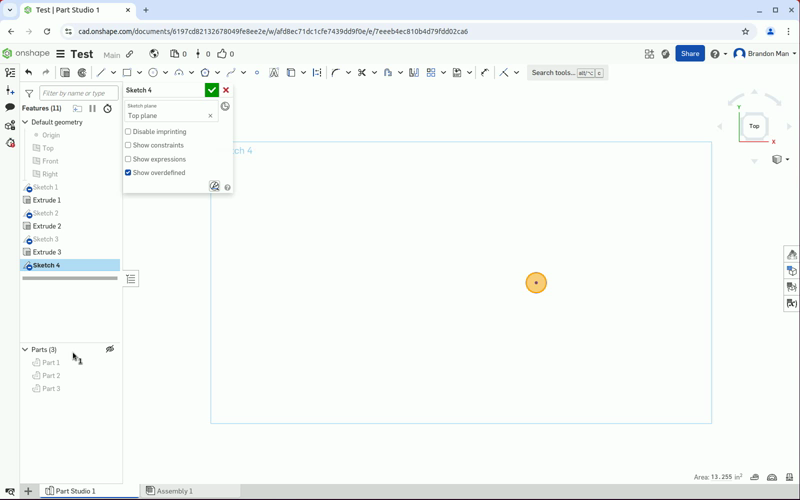
key(shift+e)
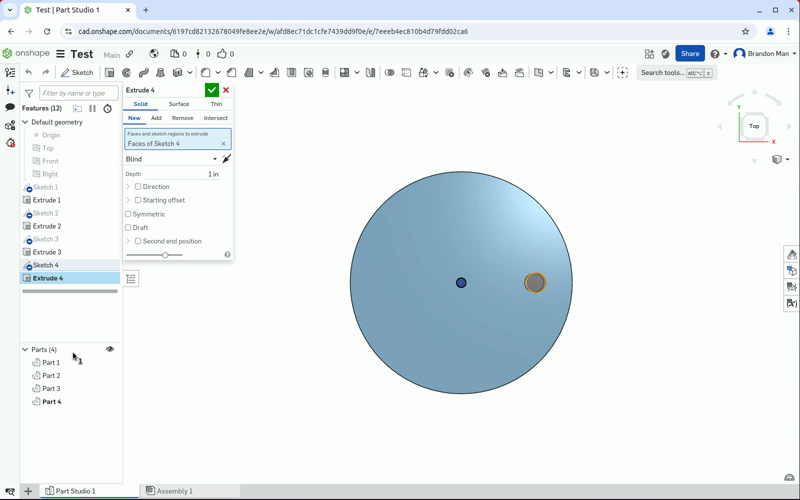
mouse_move(143, 106)
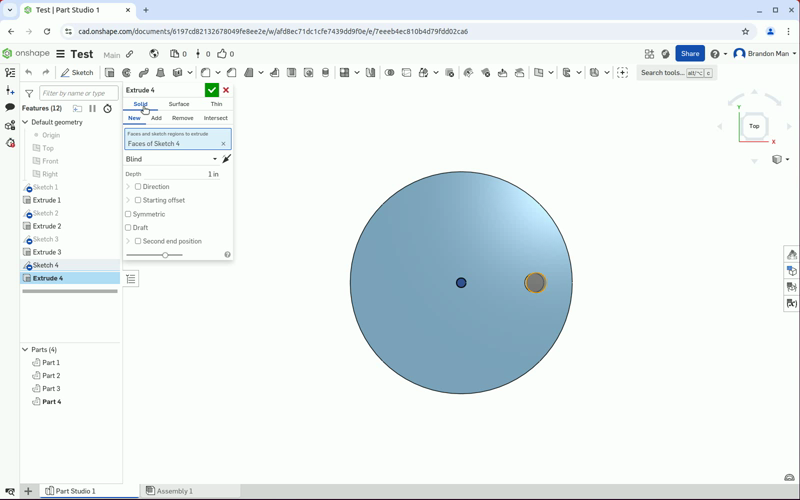
click(143, 106)
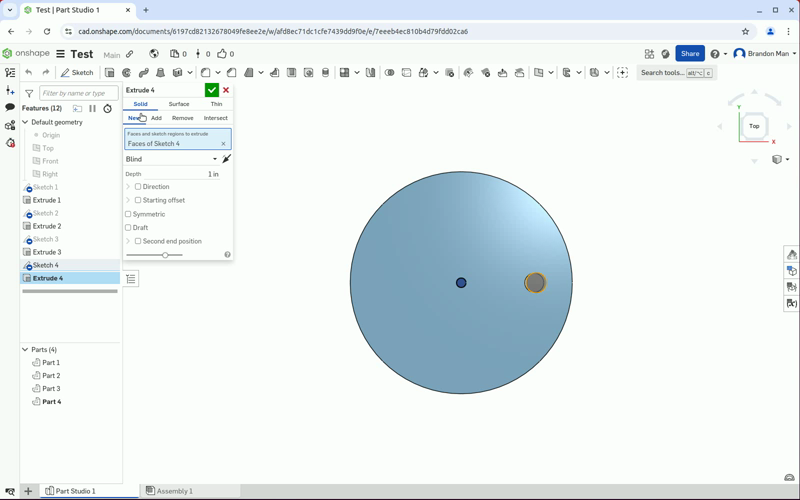
mouse_move(137, 120)
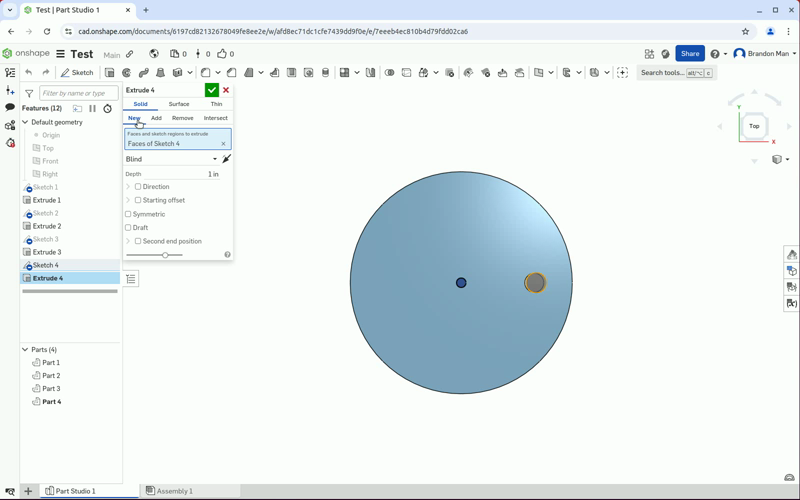
click(137, 120)
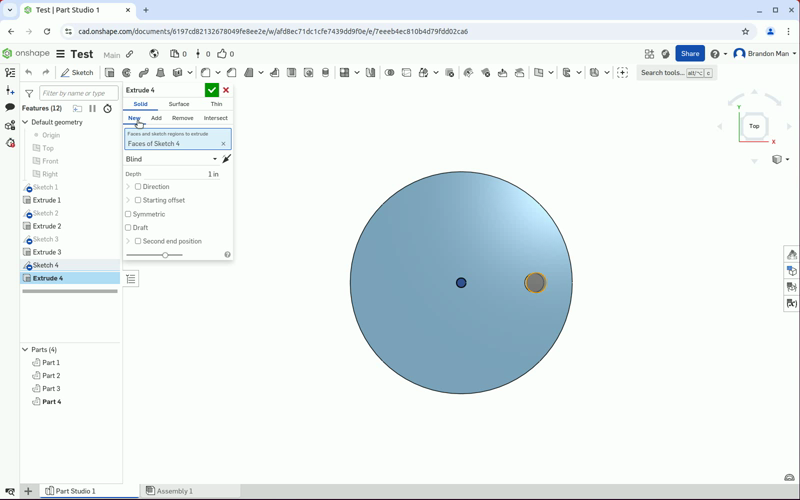
key(tab, 4)
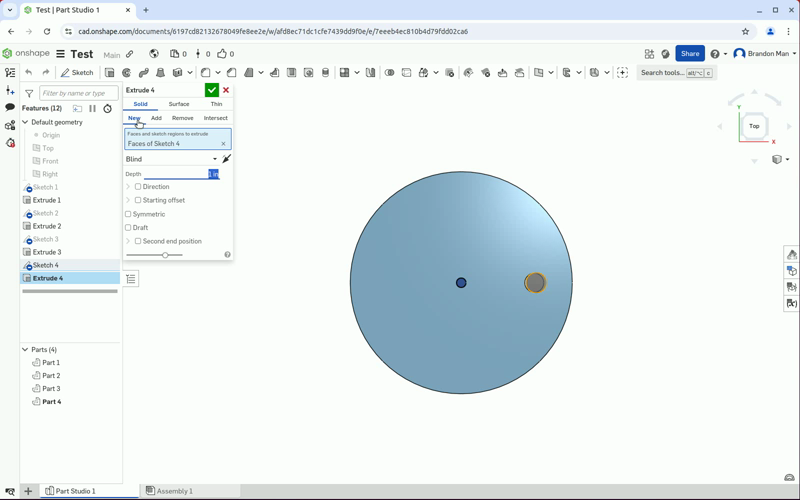
text(-1.926)
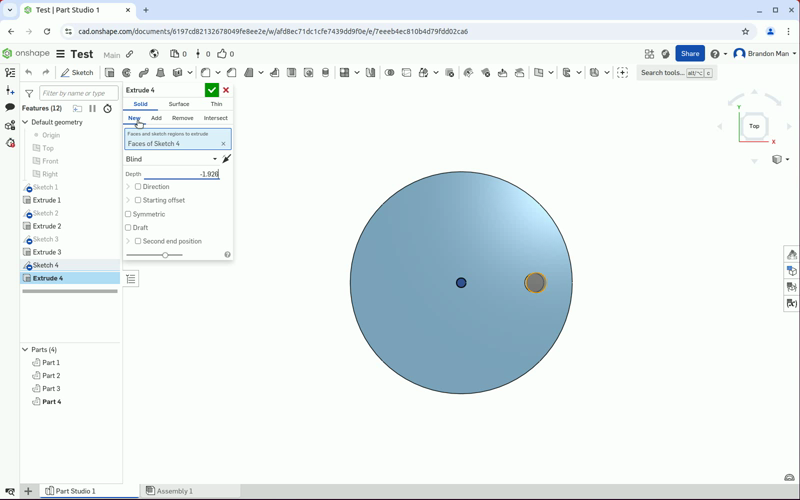
key(enter)
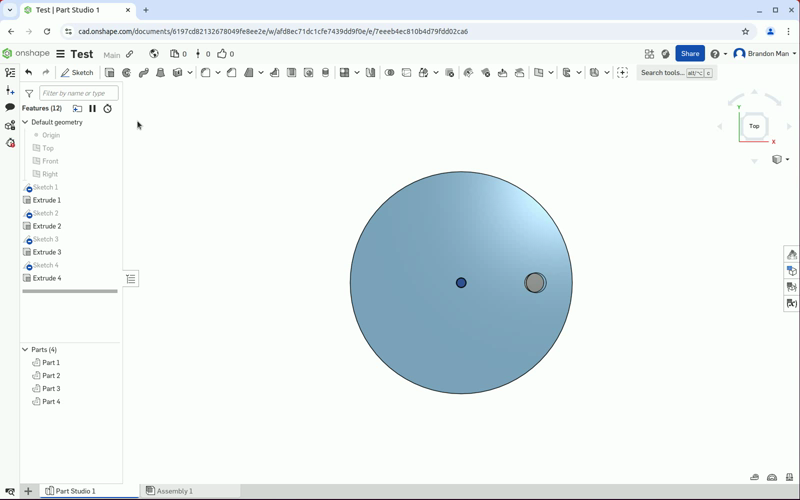
key(shift+h)
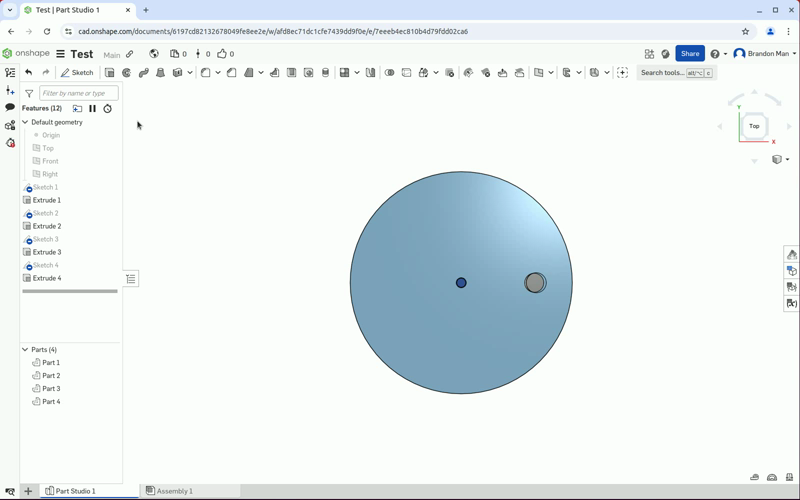
key(shift+h)
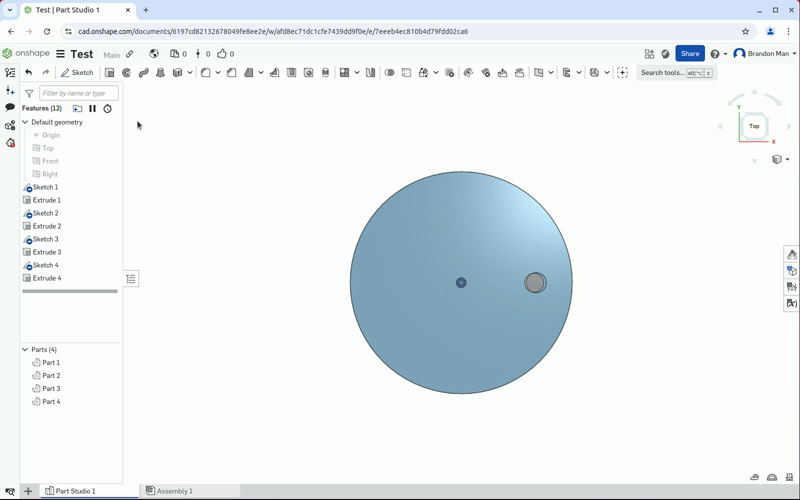
key(shift+7)
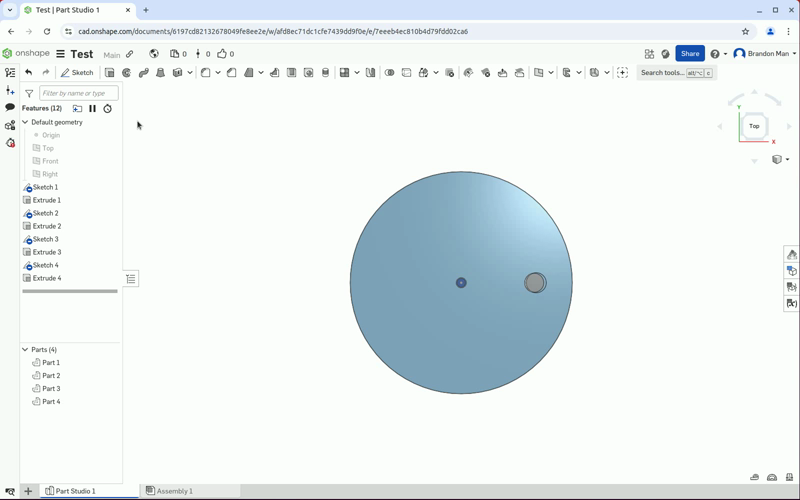
key(up, 3)
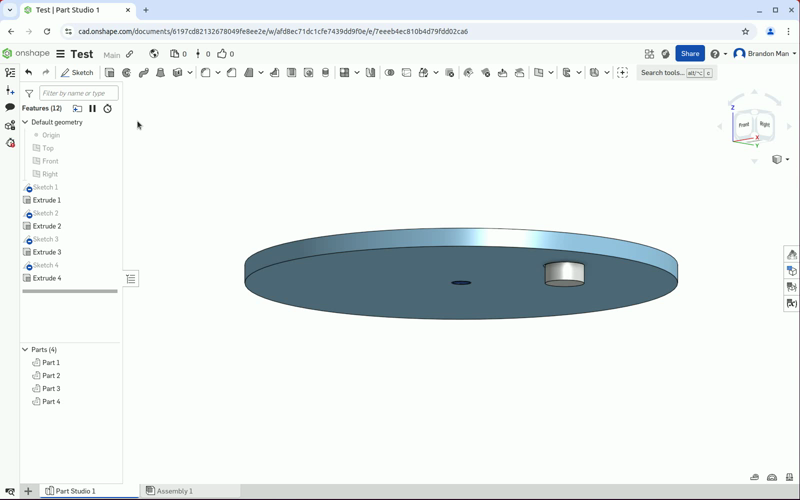
key(left, 3)
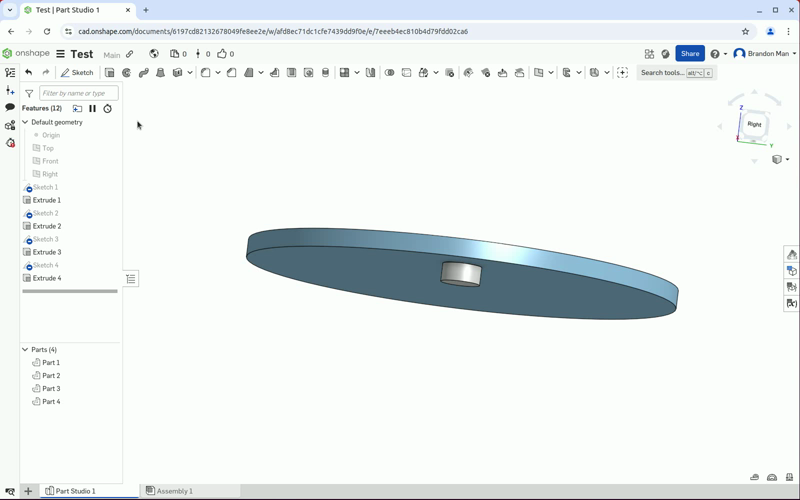
key(right, 3)
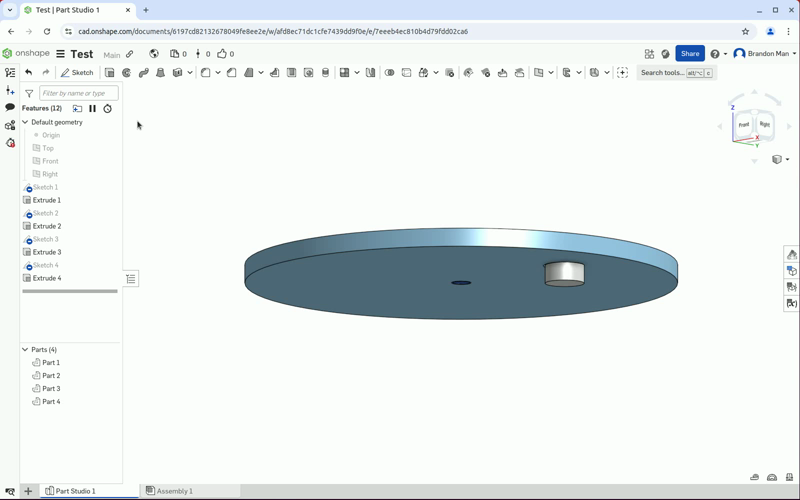
key(down, 3)
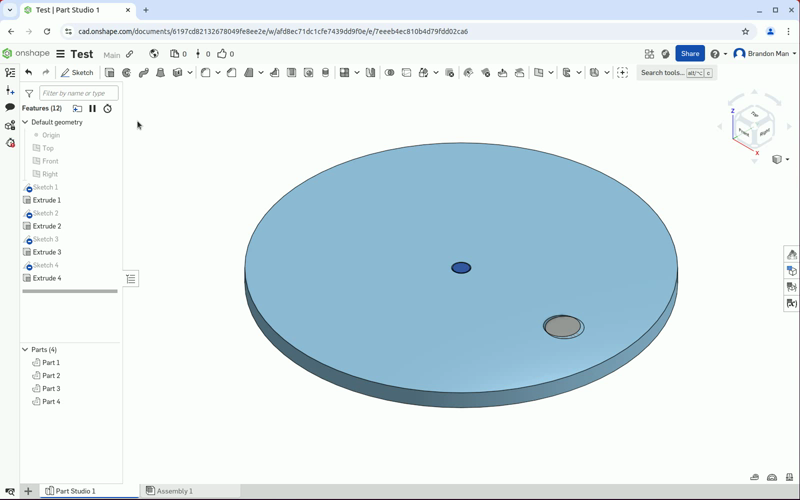
mouse_move(73, 189)
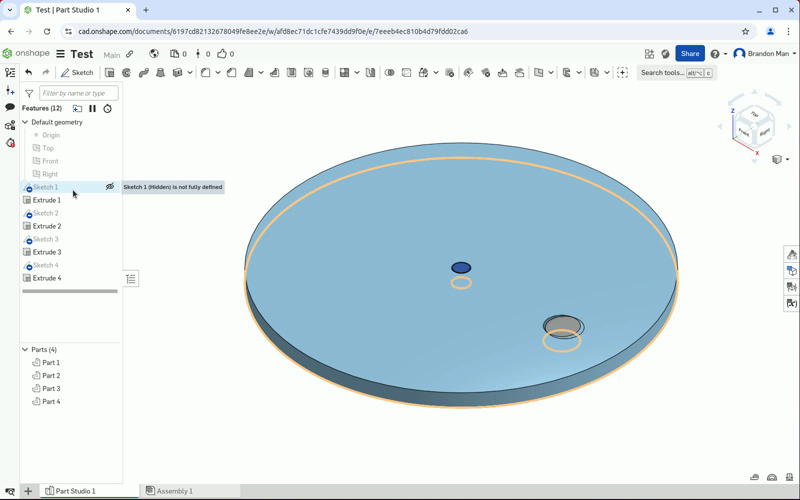
click(73, 189)